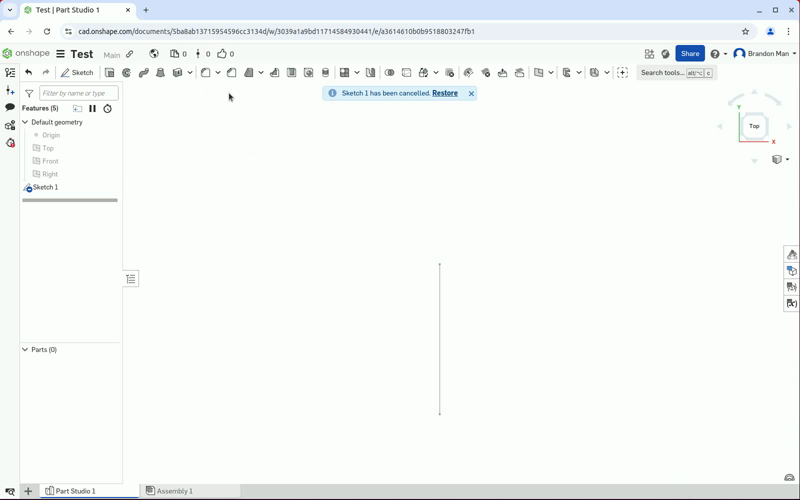
key(shift+h)
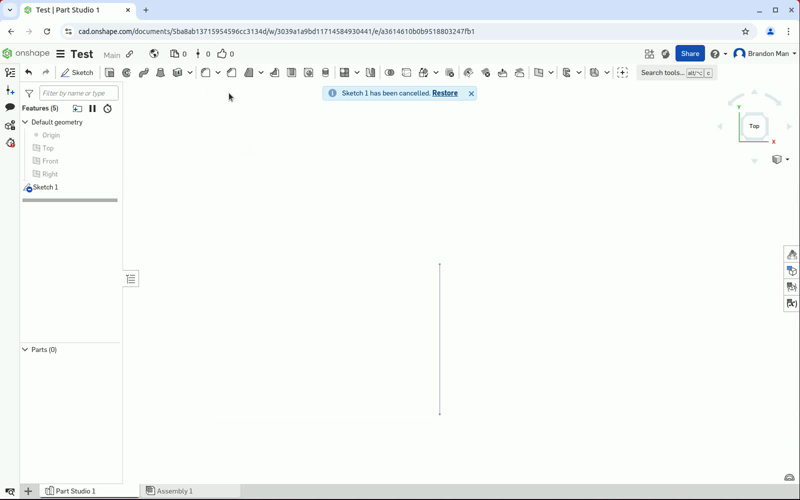
key(shift+s)
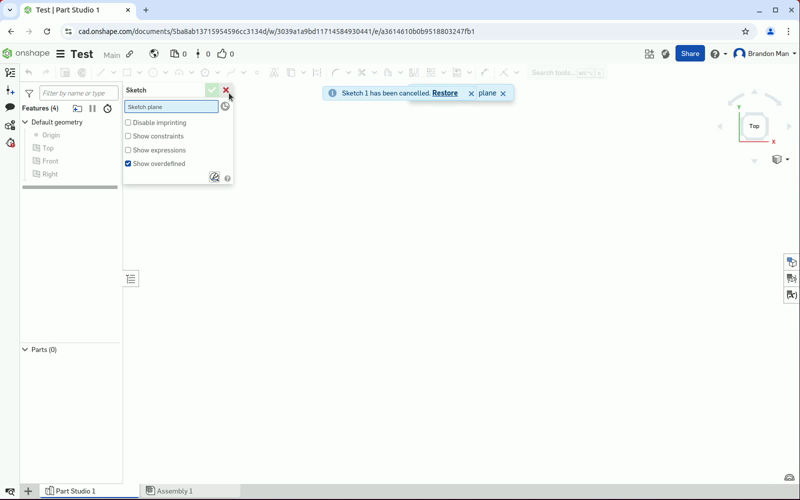
mouse_move(73, 150)
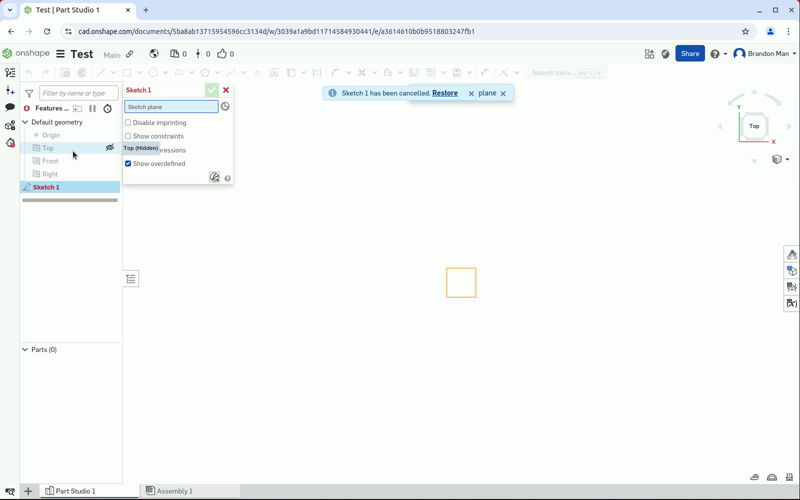
click(73, 150)
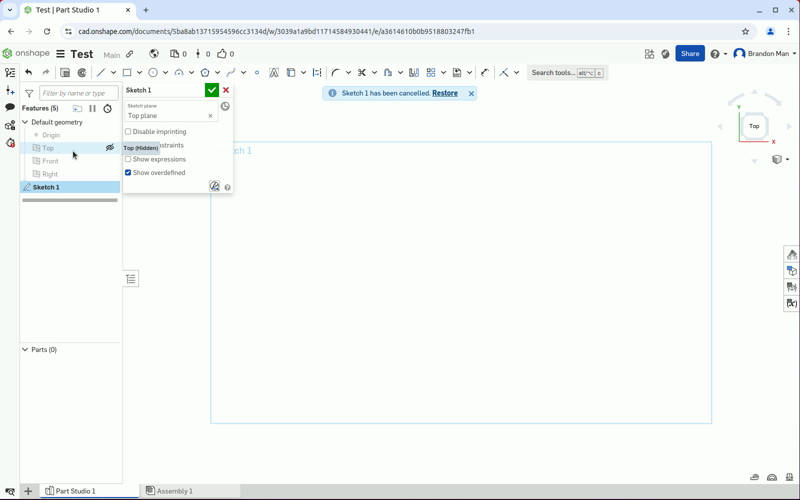
mouse_move(73, 352)
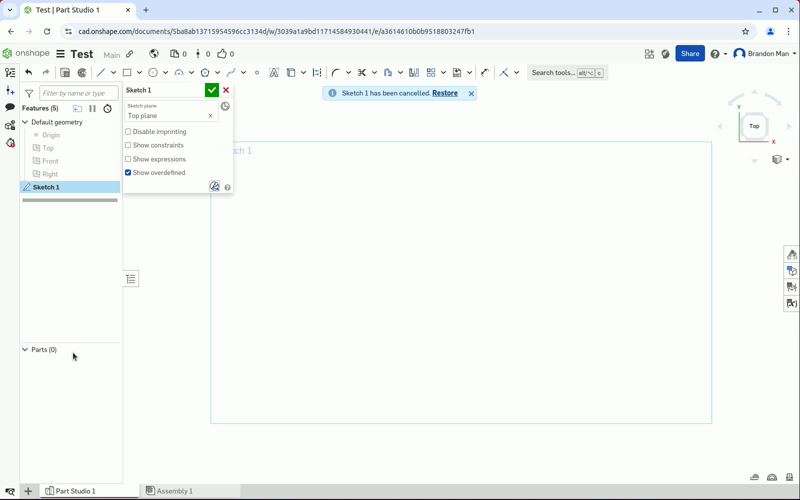
key(y)
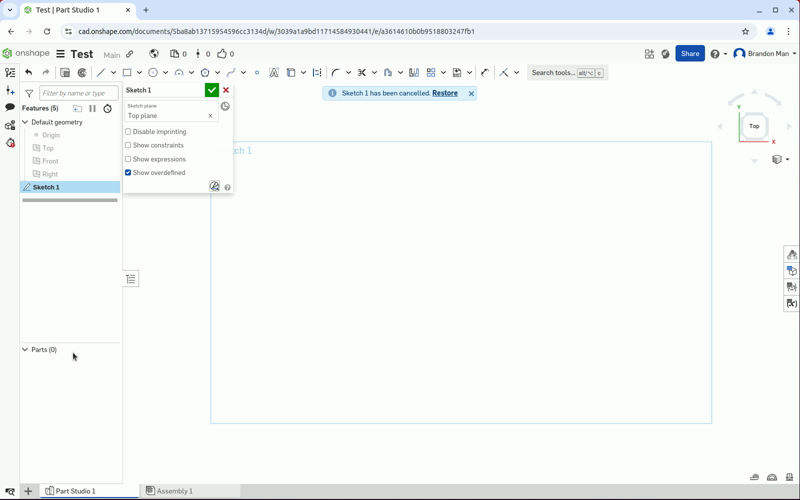
key(l)
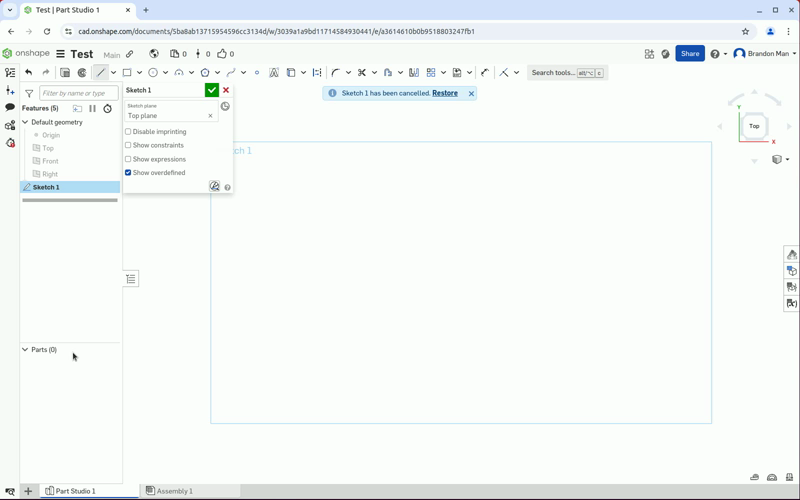
key_down(shift)
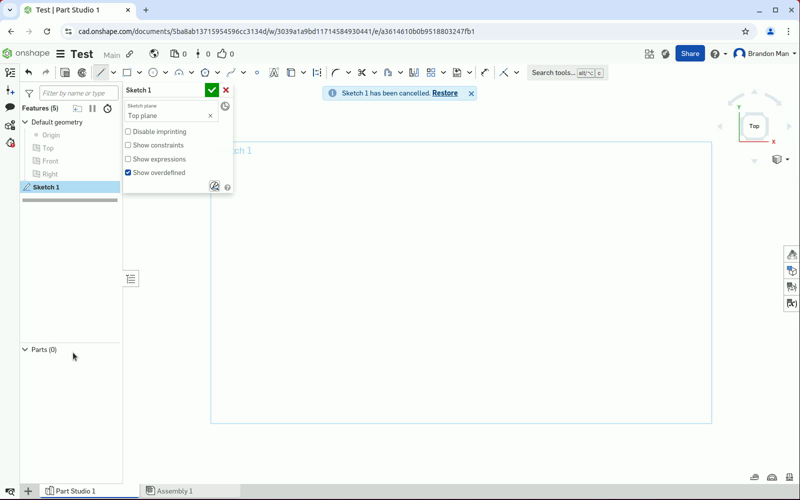
mouse_move(411, 291)
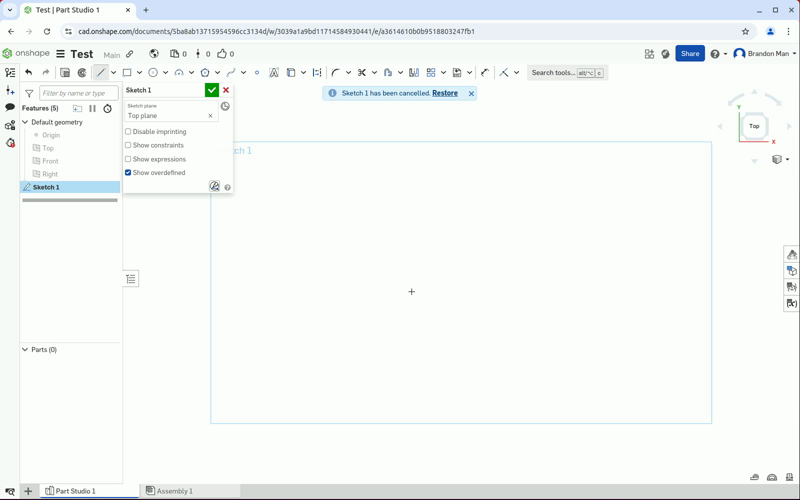
click(411, 291)
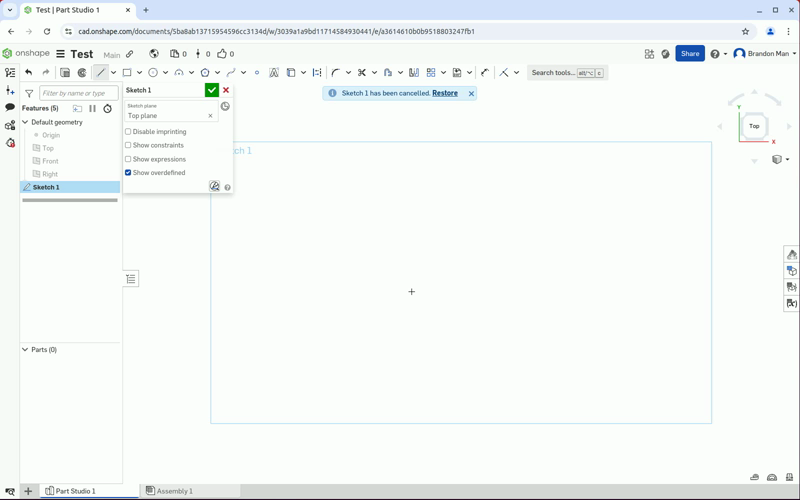
key_up(shift)
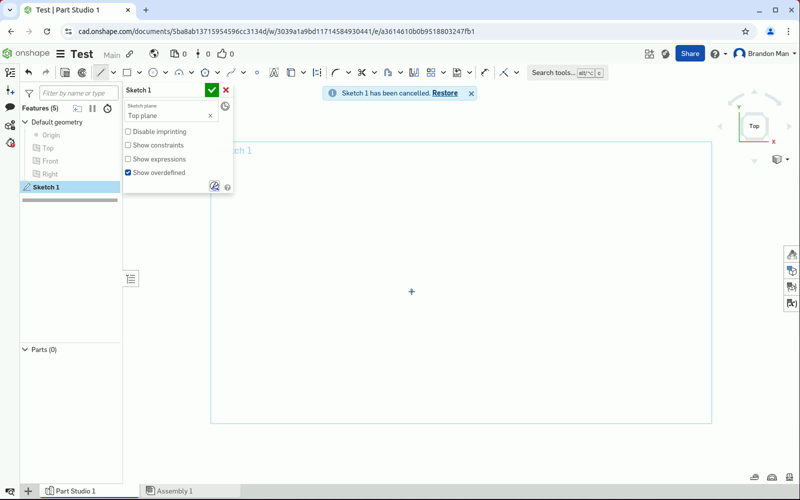
key_down(shift)
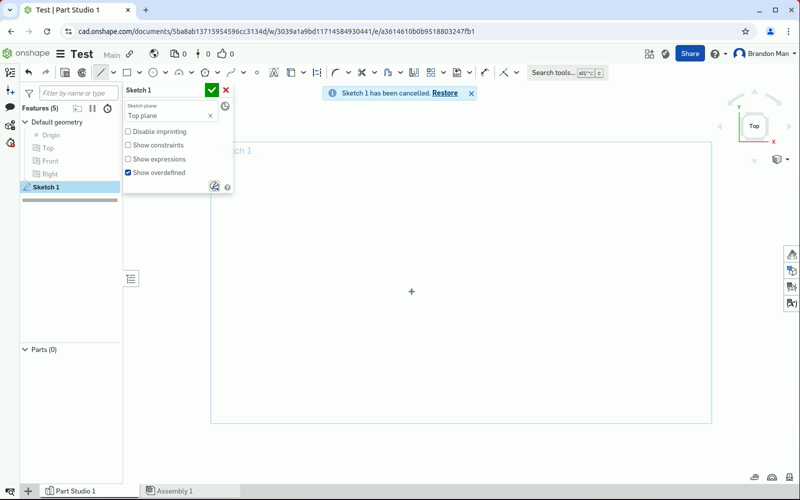
mouse_move(572, 291)
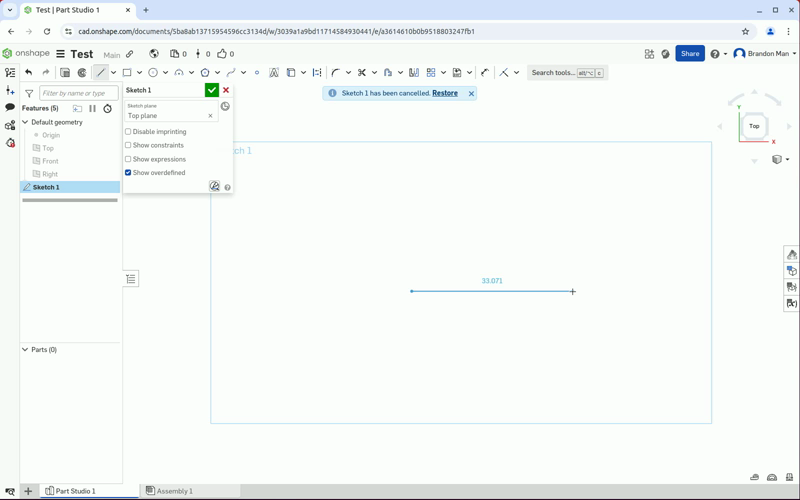
click(572, 291)
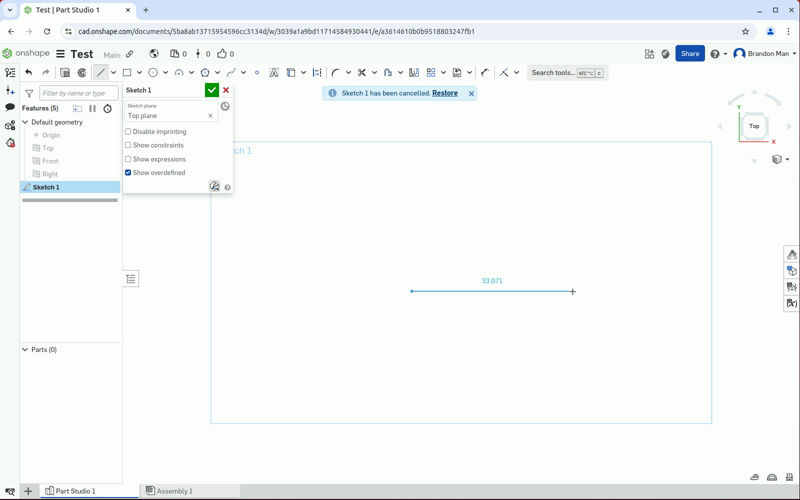
key_up(shift)
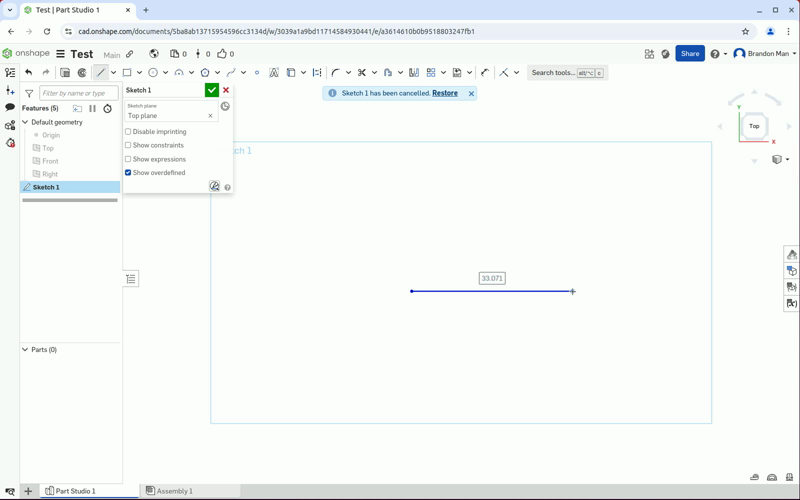
key_down(shift)
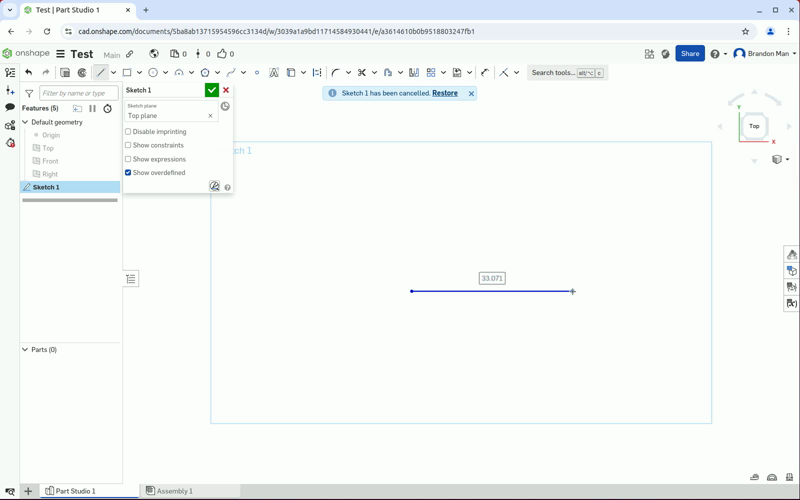
mouse_move(589, 291)
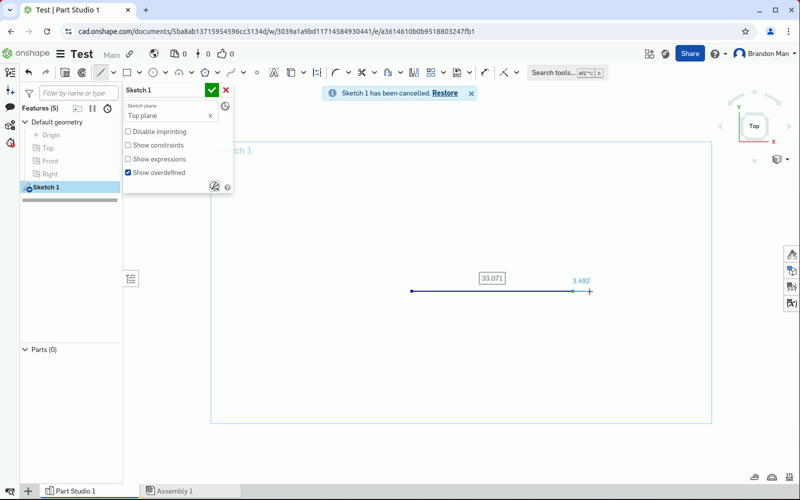
mouse_move(572, 281)
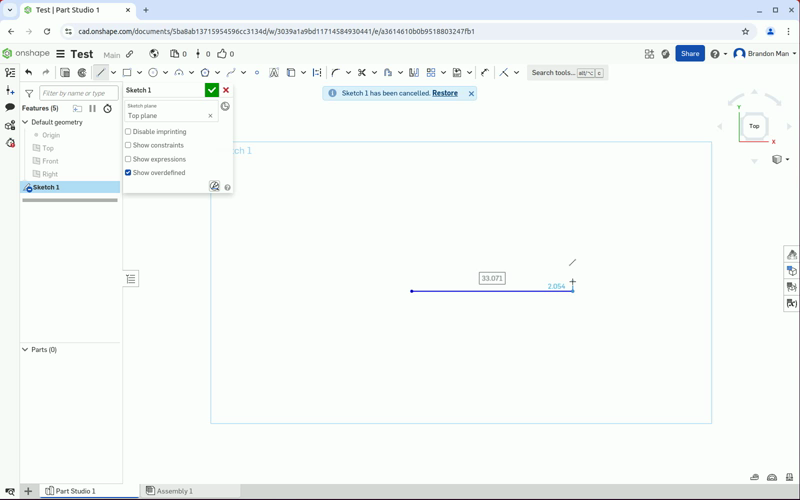
click(572, 281)
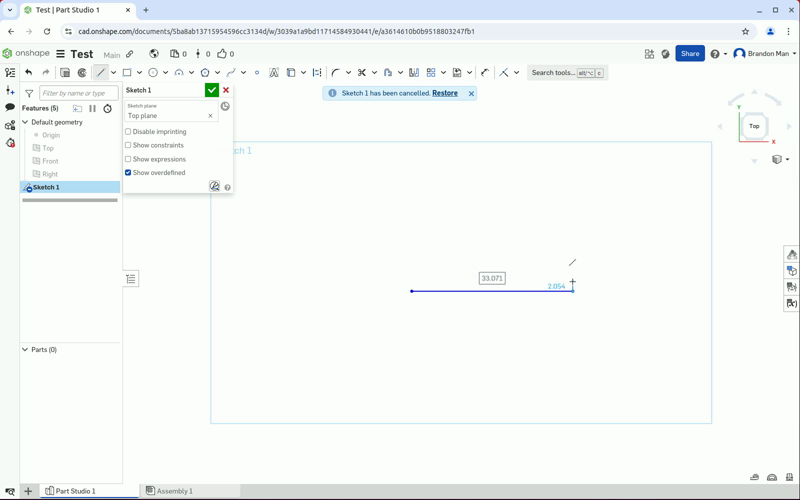
key_up(shift)
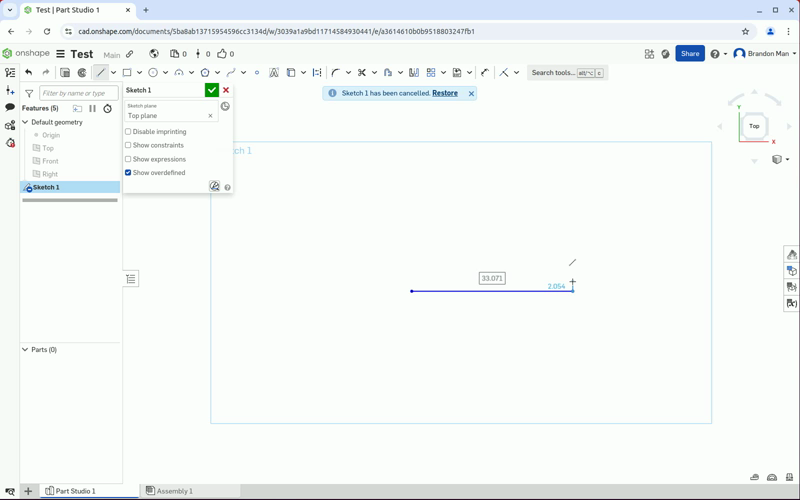
key_down(shift)
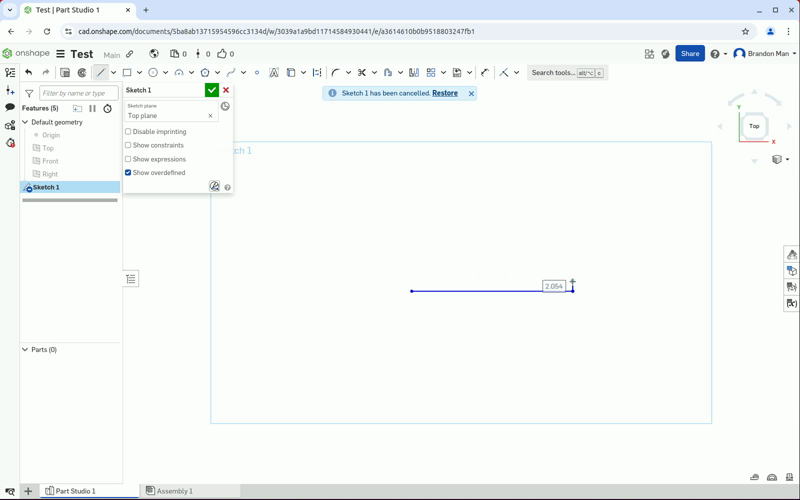
mouse_move(411, 281)
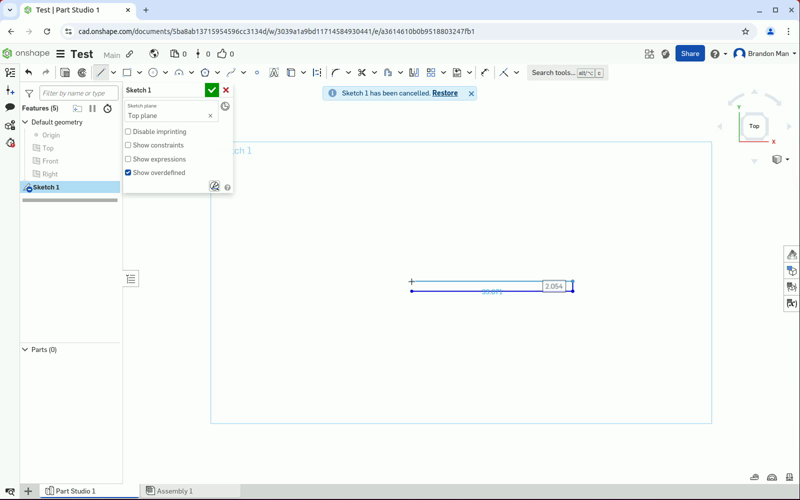
click(411, 281)
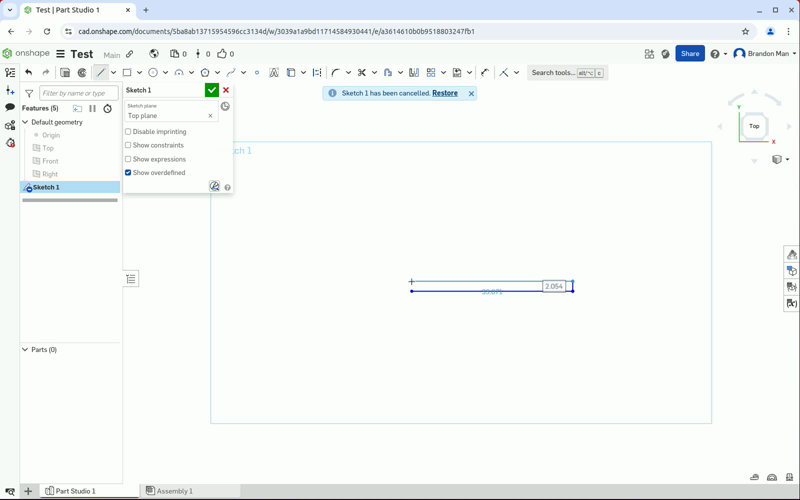
key_up(shift)
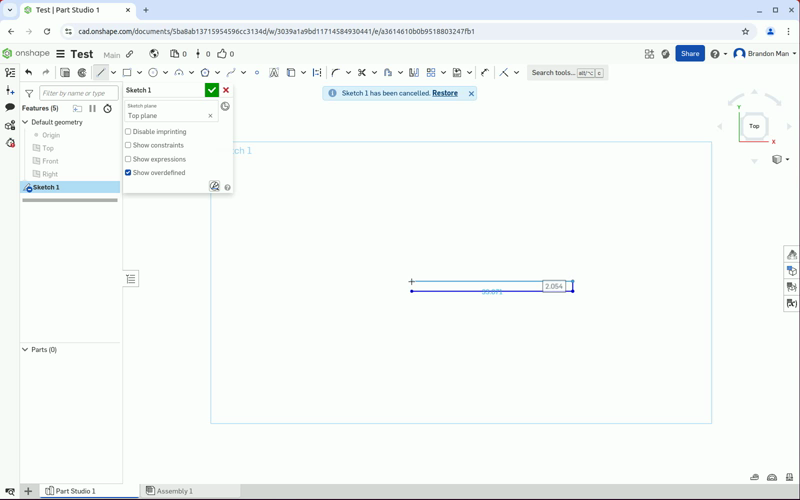
mouse_move(441, 281)
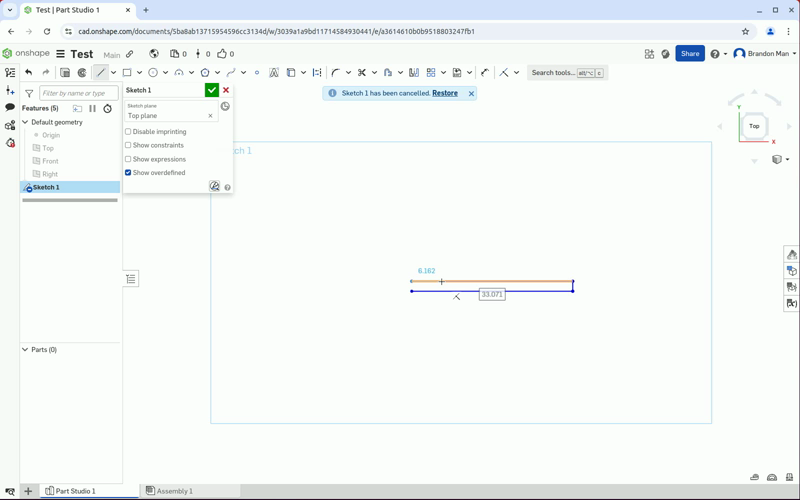
key_down(shift)
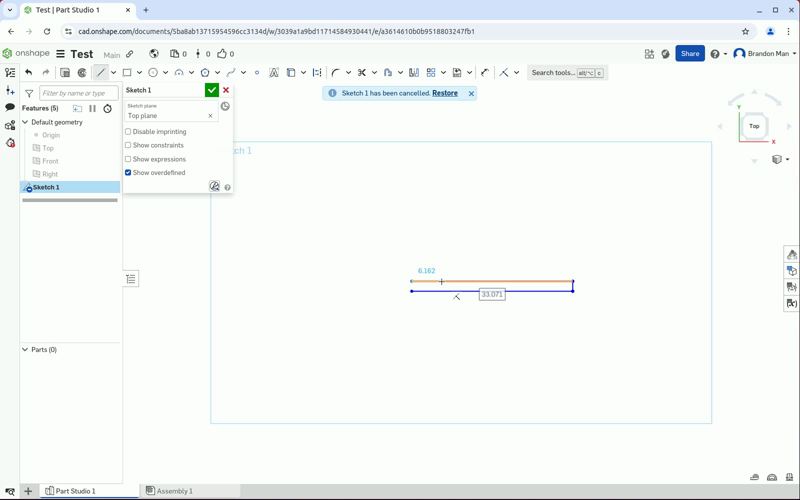
mouse_move(411, 291)
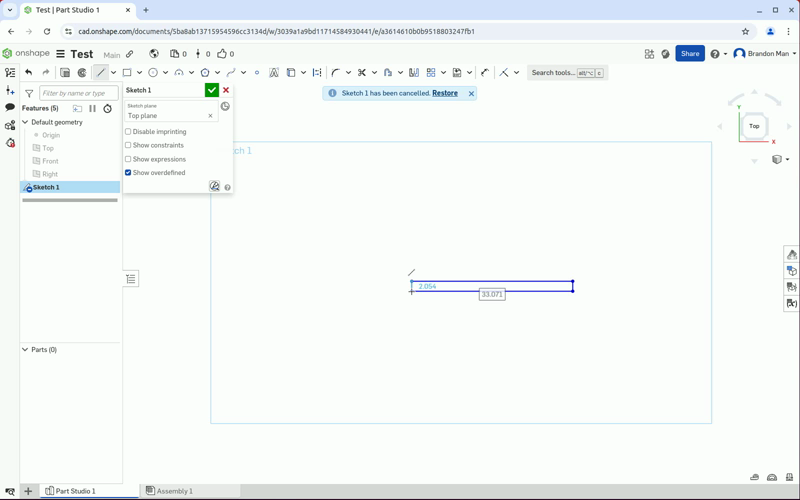
key_up(shift)
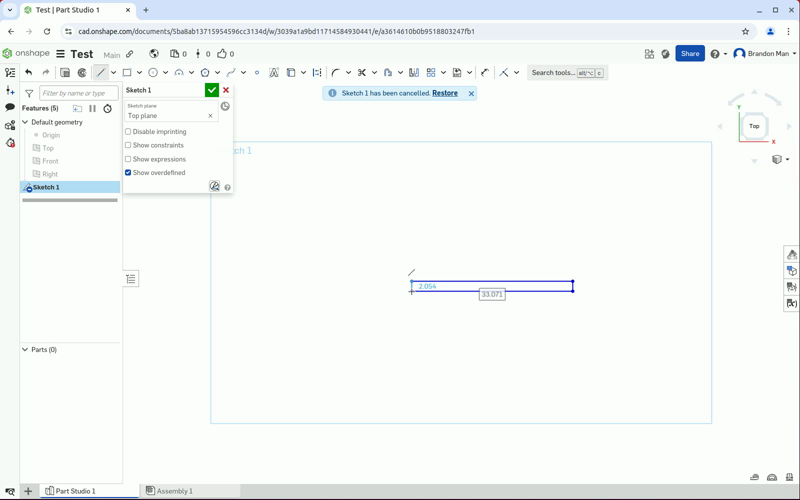
click(411, 291)
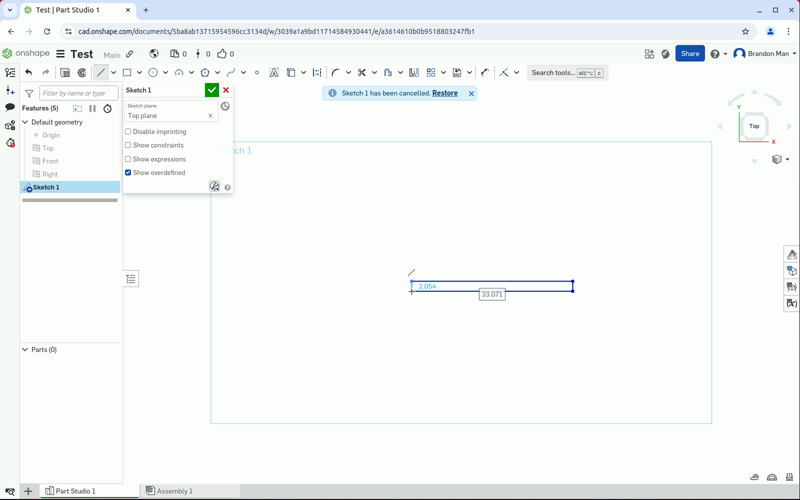
key(esc)
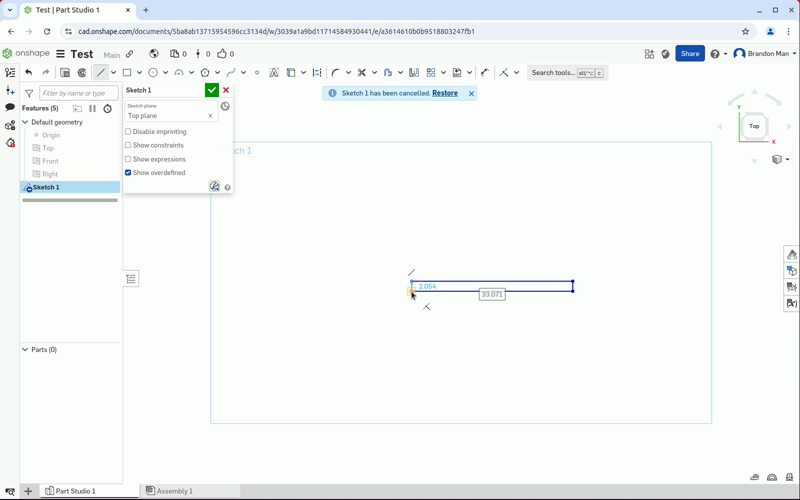
mouse_move(447, 289)
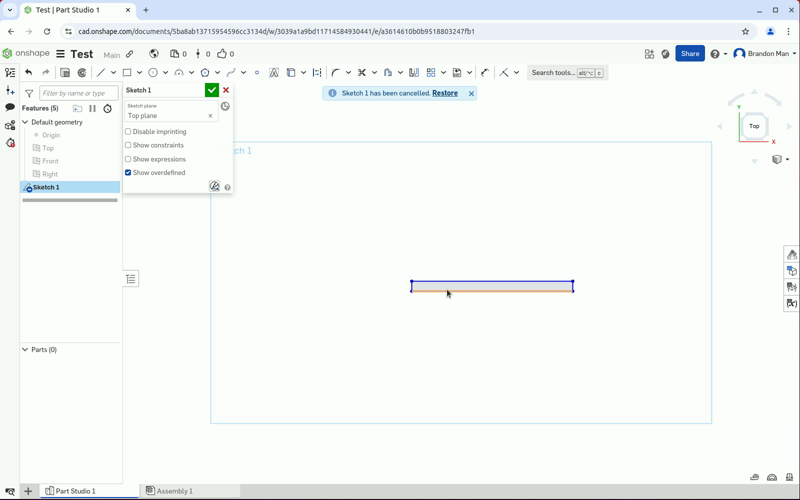
scroll(6)
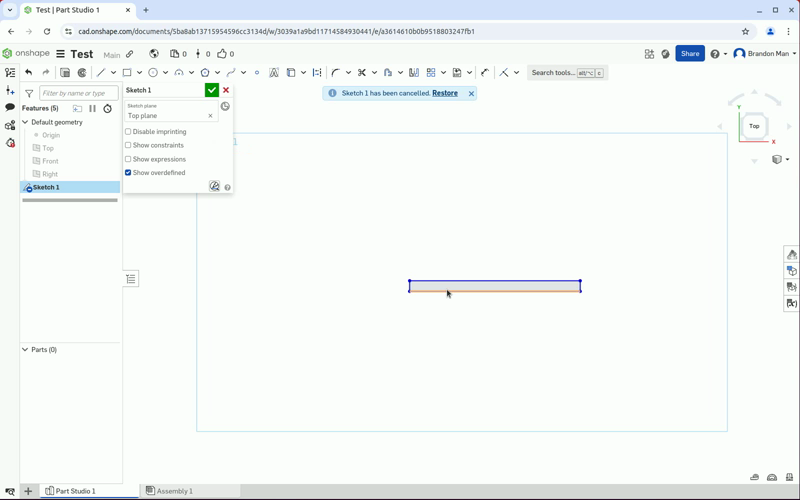
scroll(6)
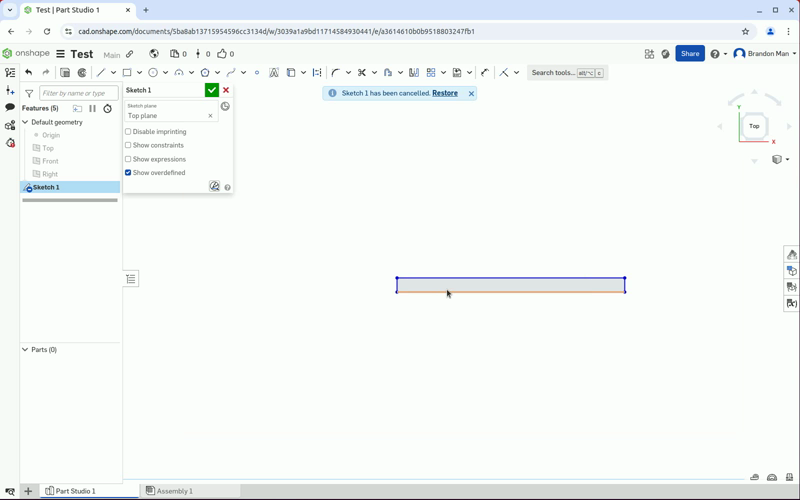
scroll(6)
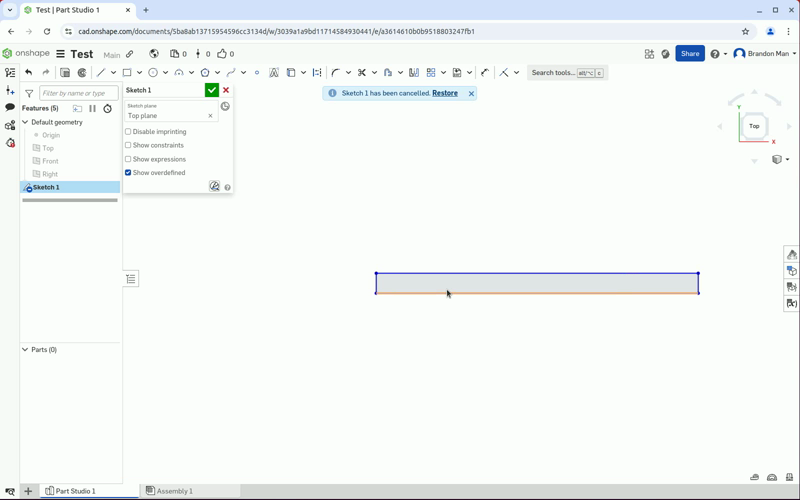
scroll(6)
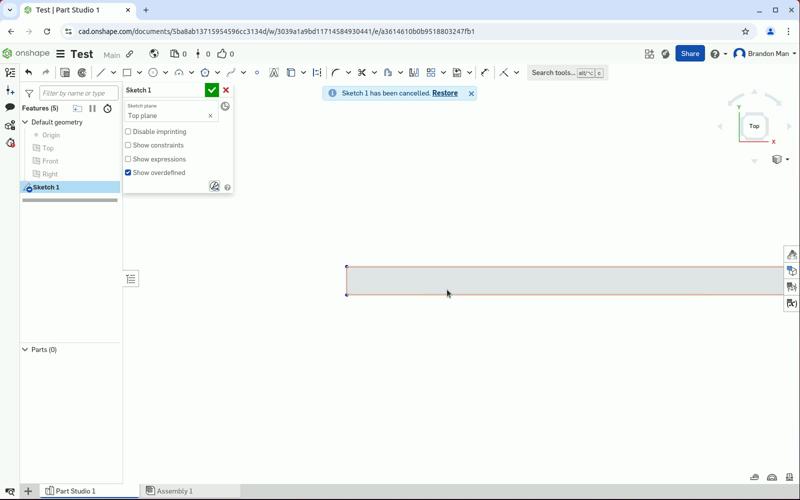
scroll(6)
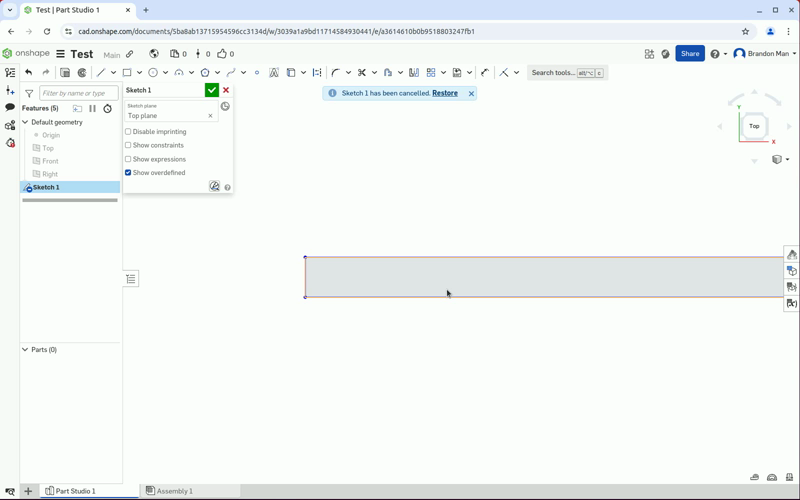
scroll(6)
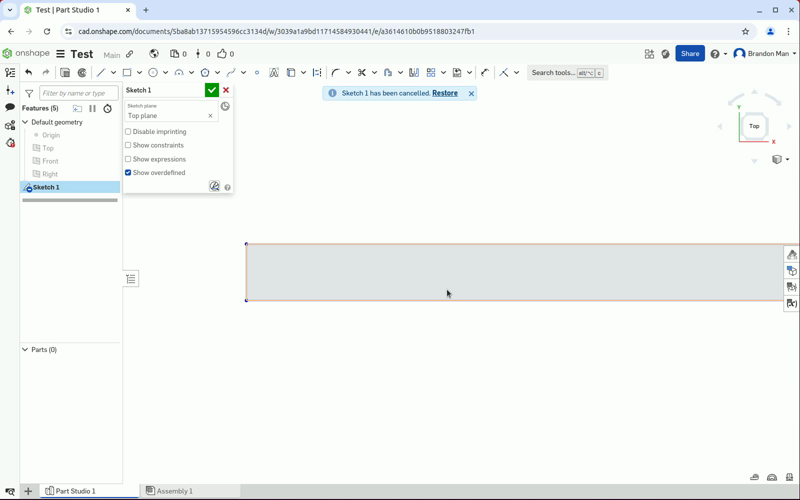
scroll(6)
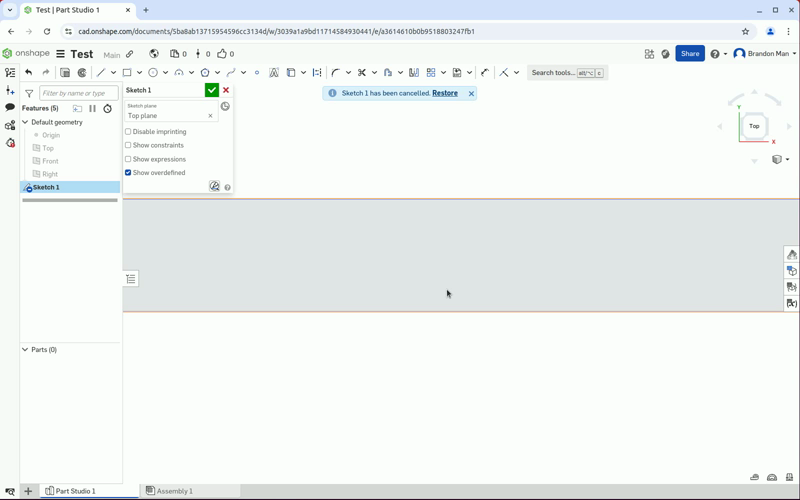
click(447, 289)
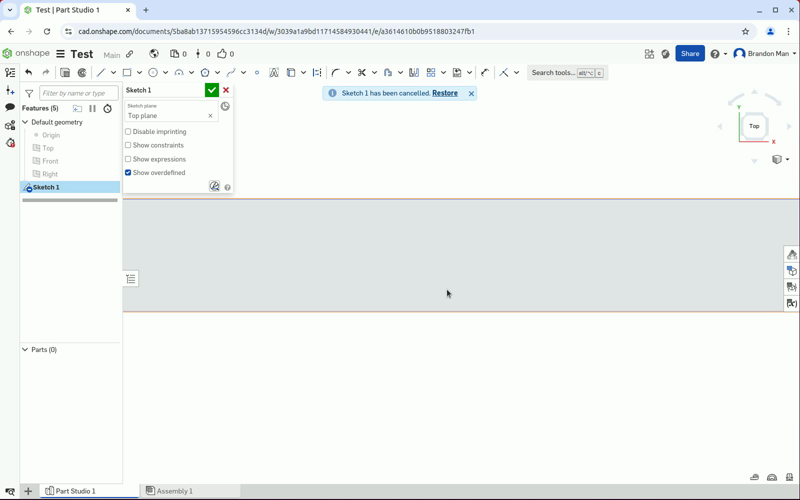
scroll(-6)
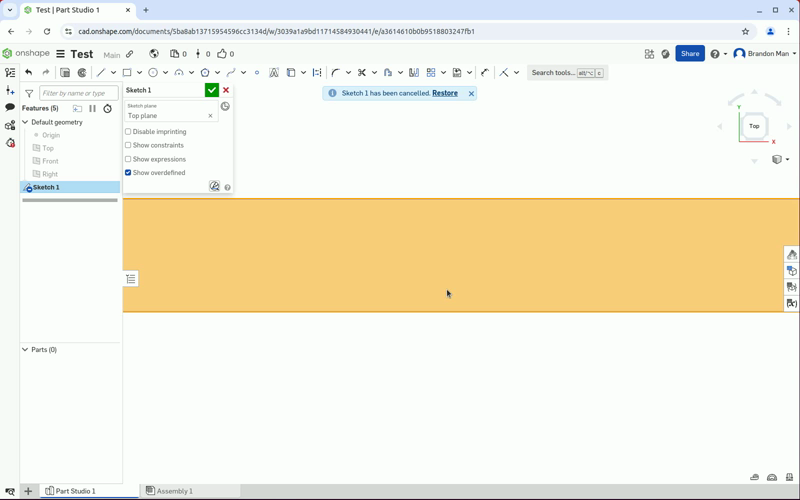
scroll(-6)
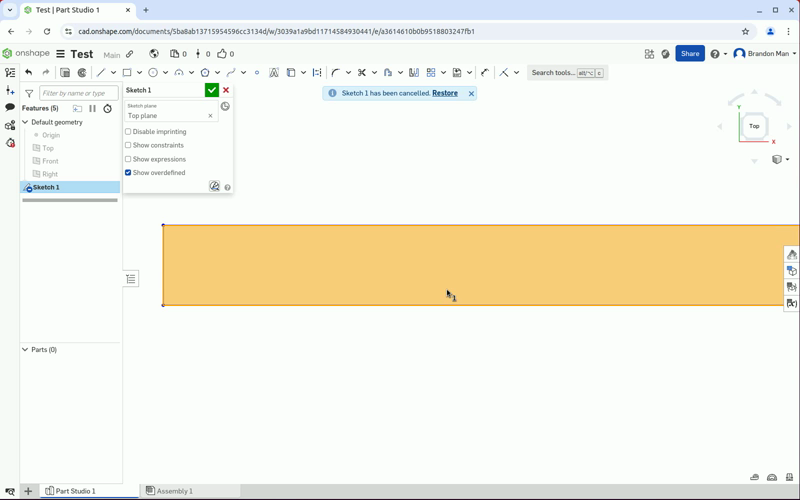
scroll(-6)
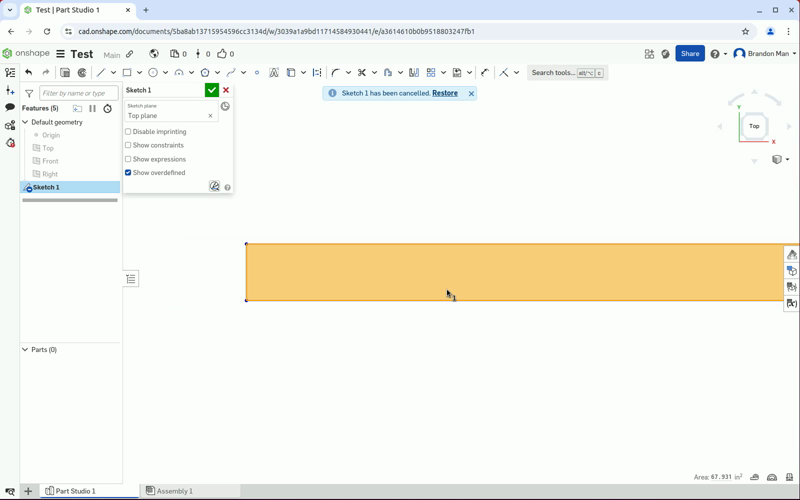
scroll(-6)
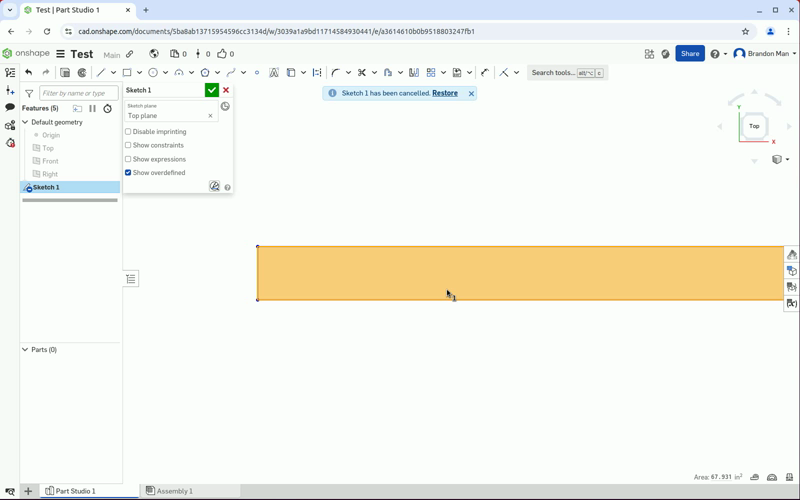
scroll(-6)
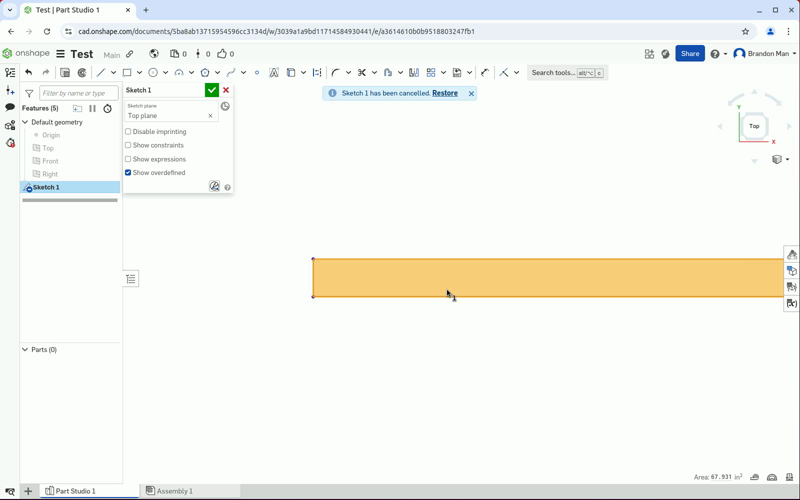
scroll(-6)
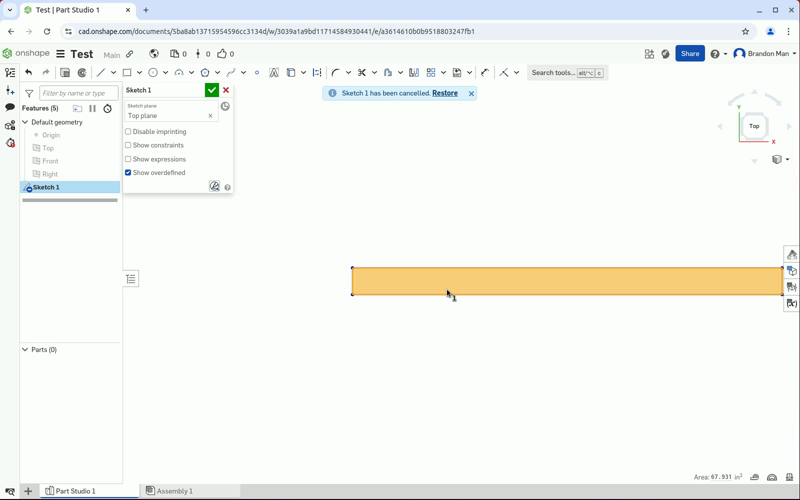
scroll(-6)
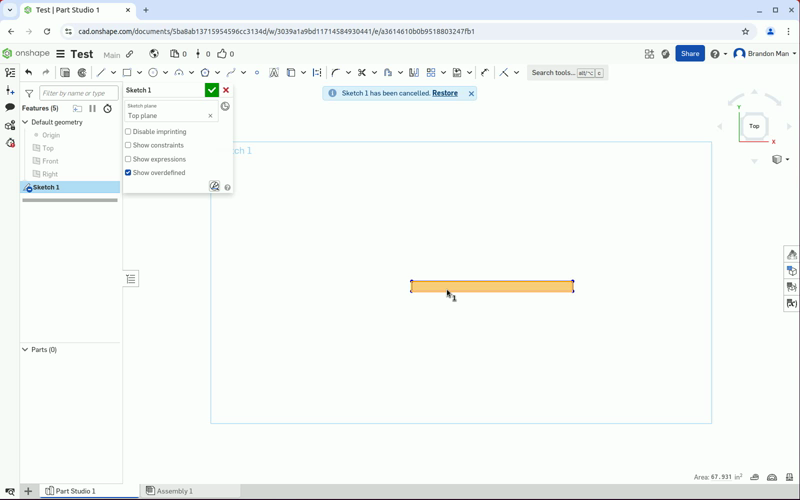
mouse_move(73, 352)
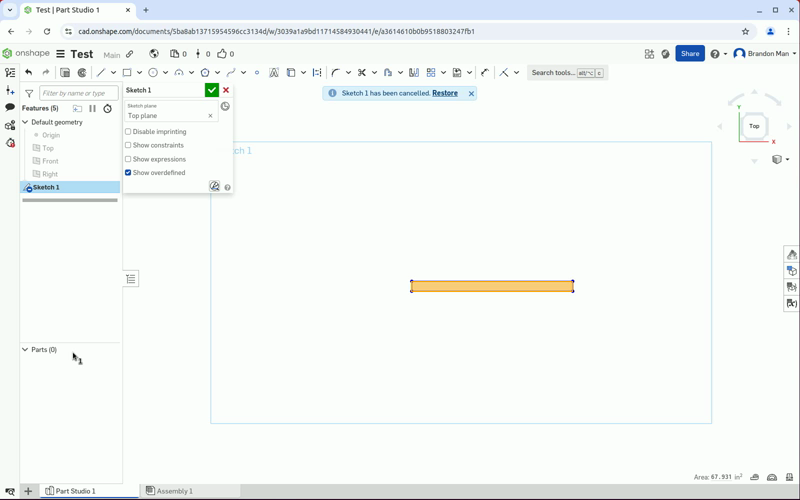
key(shift+y)
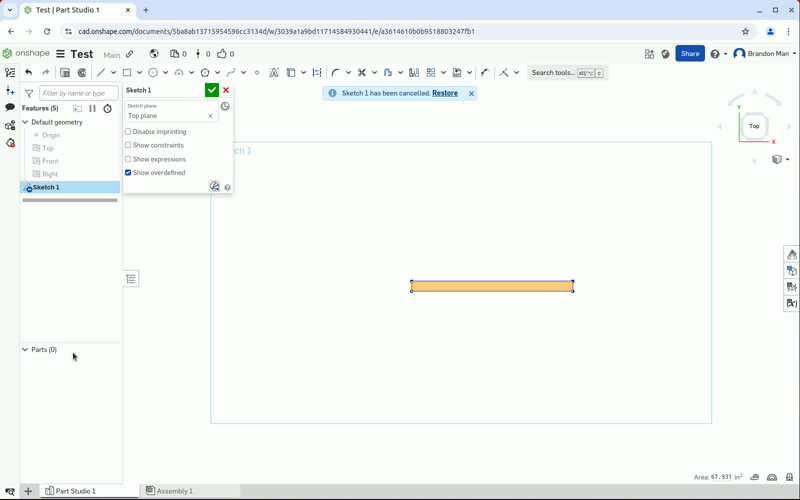
key(shift+e)
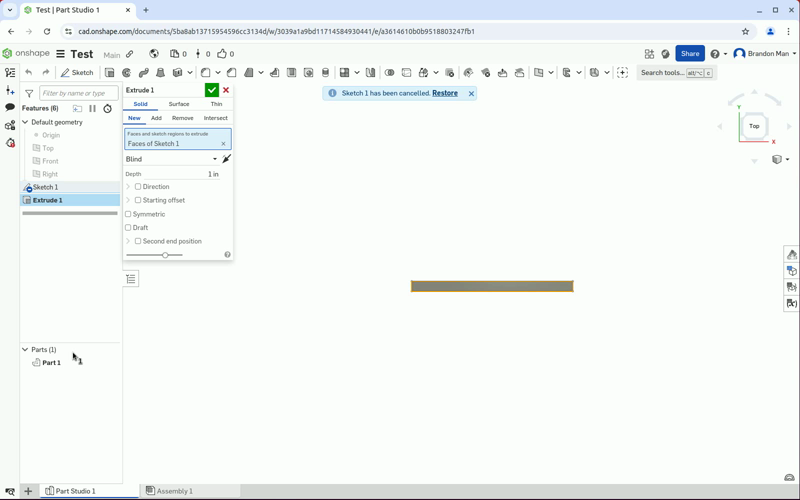
mouse_move(143, 106)
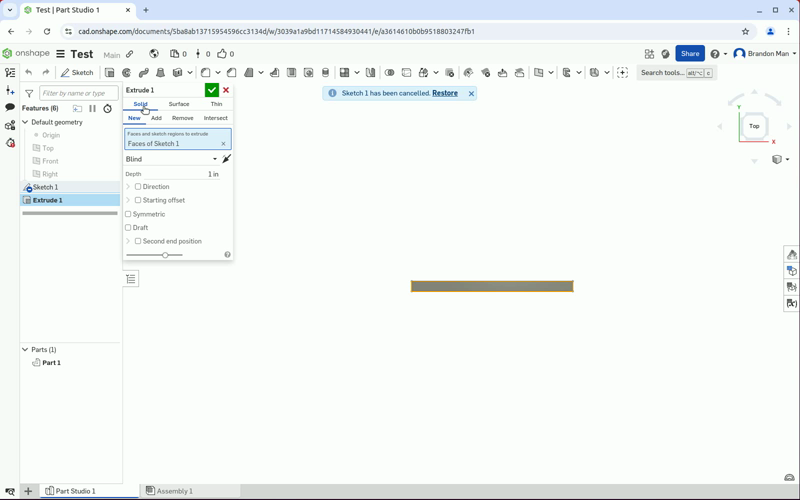
click(143, 106)
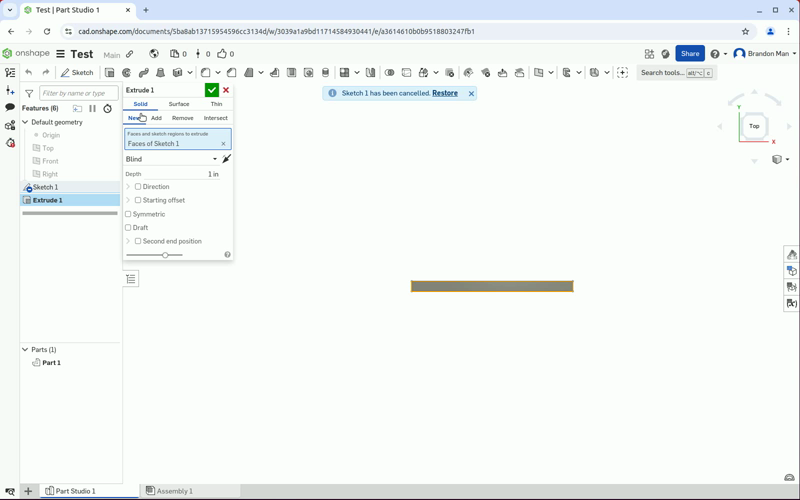
mouse_move(137, 120)
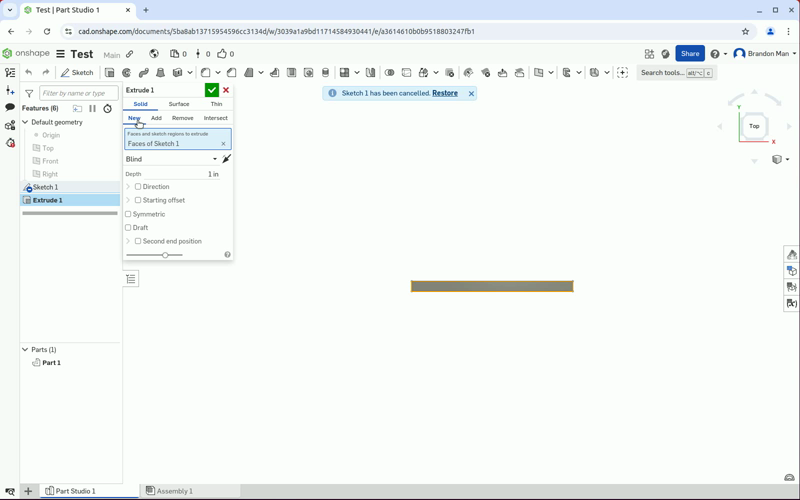
click(137, 120)
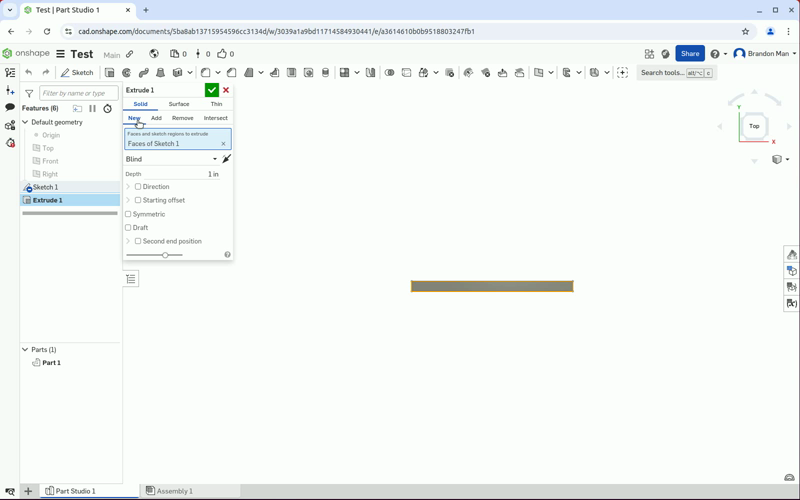
key(tab, 4)
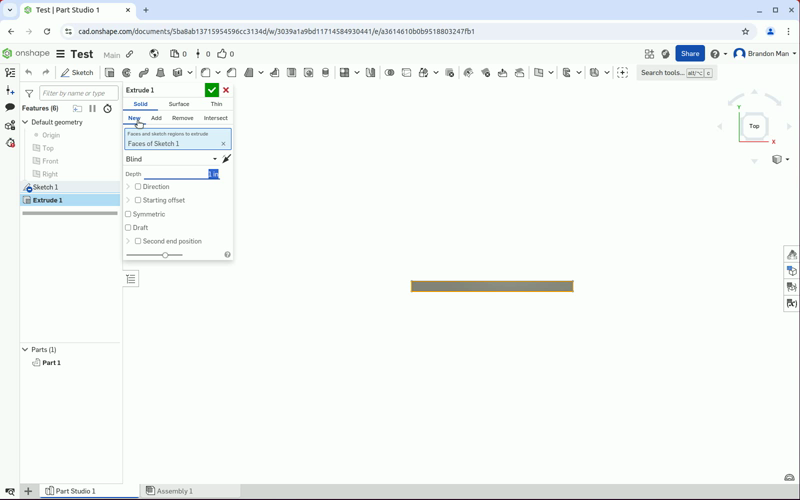
text(0.963)
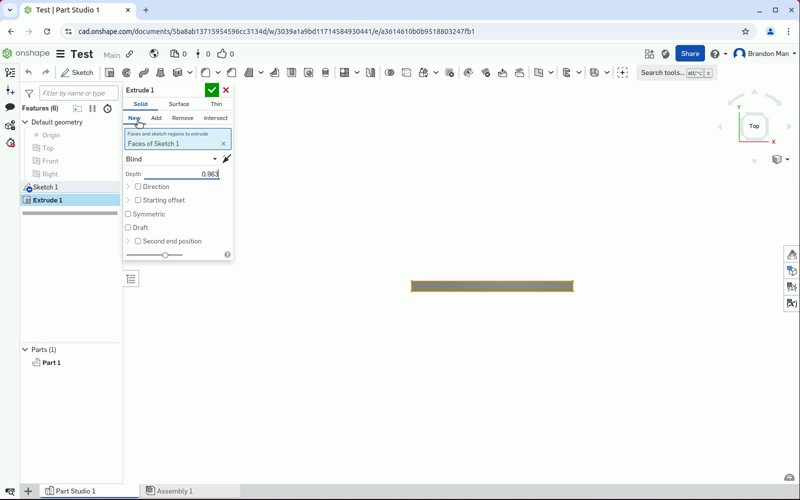
key(enter)
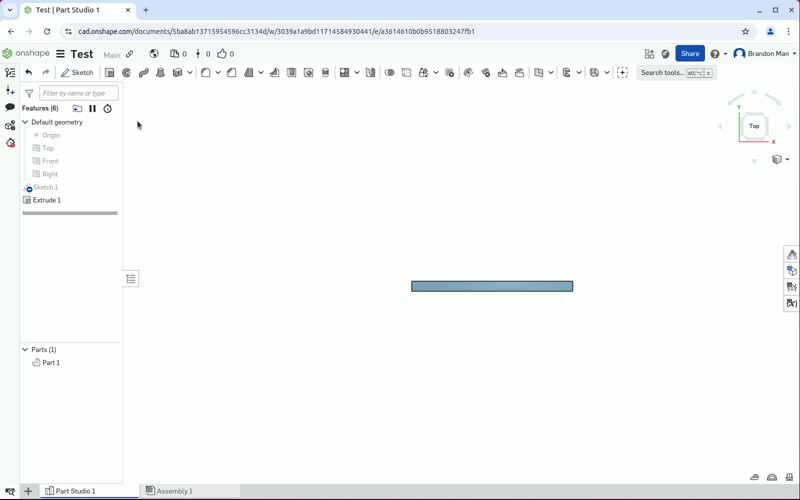
key(shift+h)
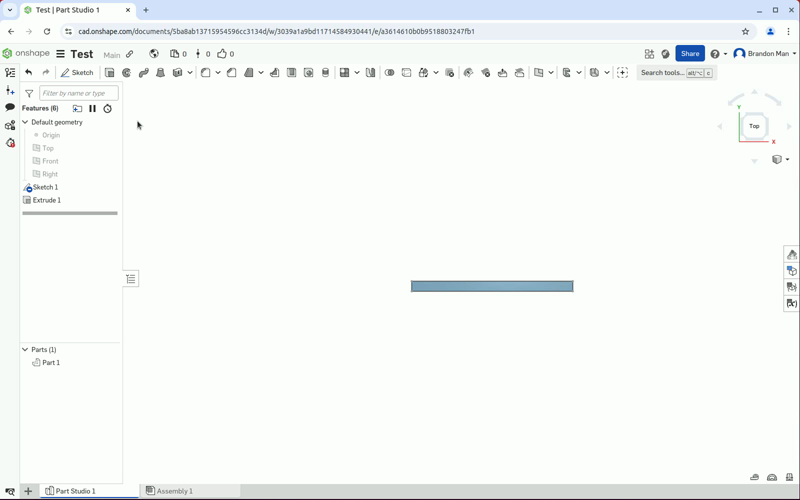
key(shift+h)
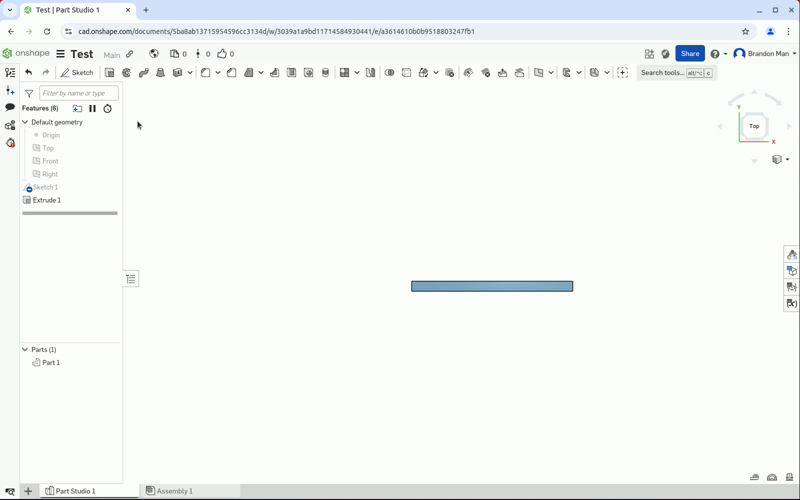
mouse_move(73, 189)
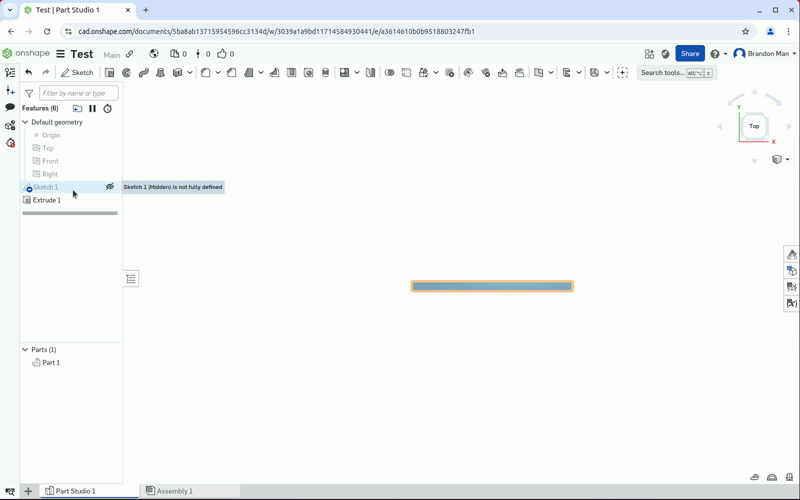
click(73, 189)
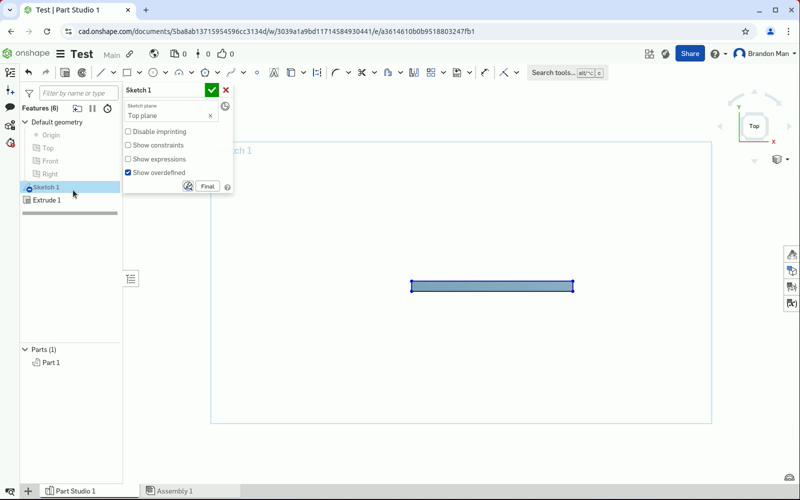
mouse_move(229, 92)
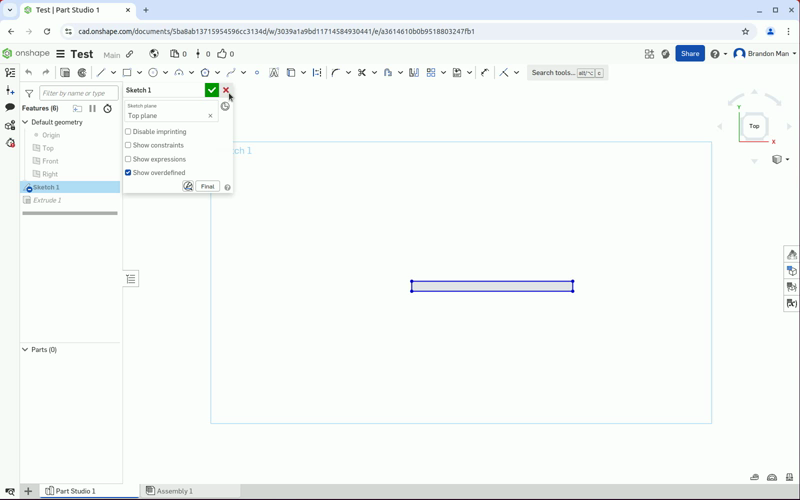
click(229, 92)
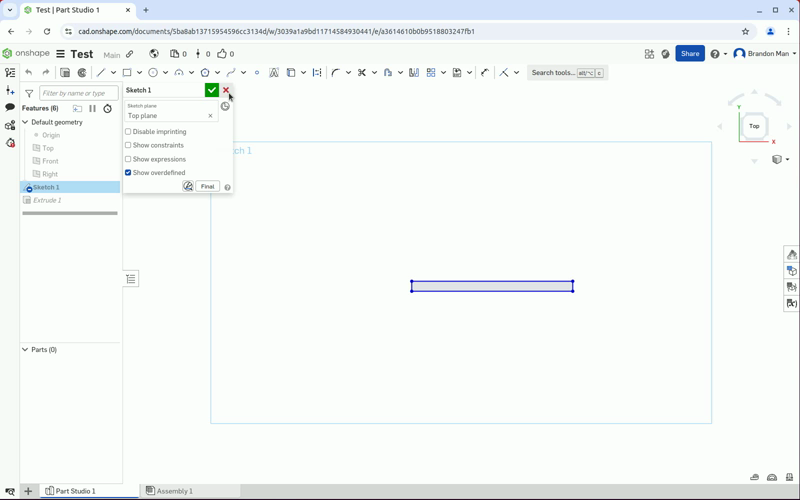
key(shift+s)
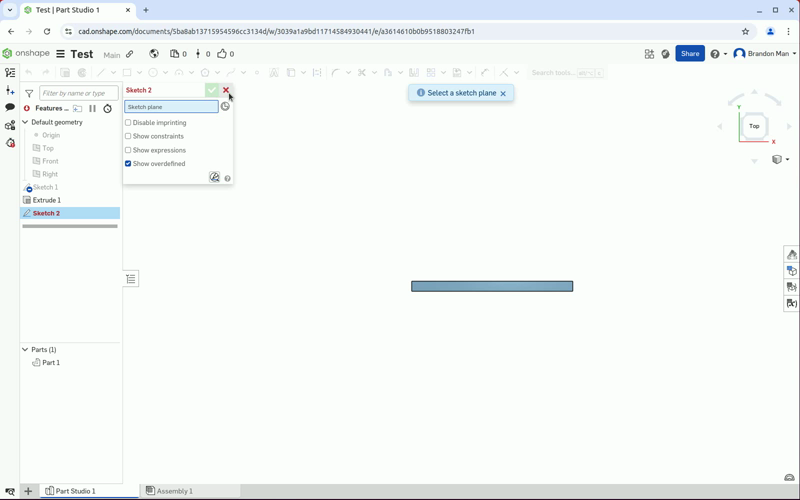
mouse_move(73, 150)
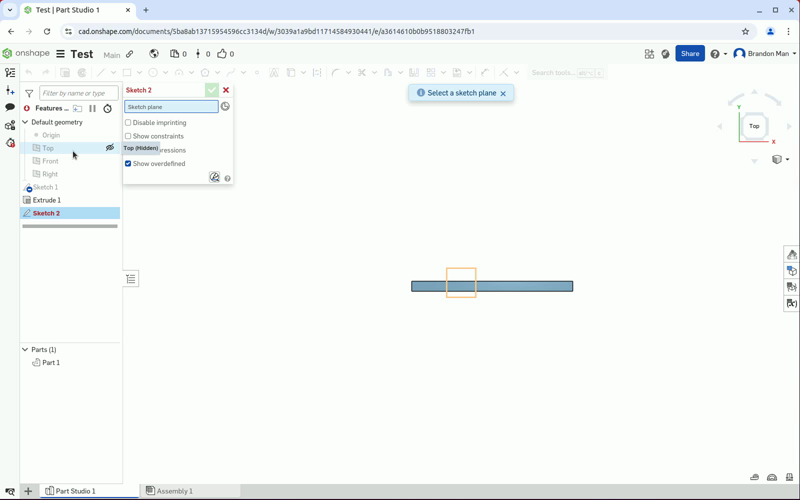
click(73, 150)
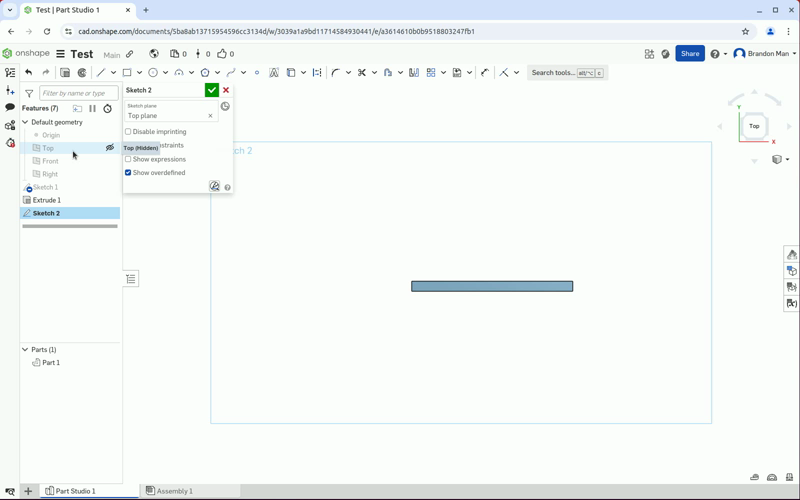
mouse_move(73, 352)
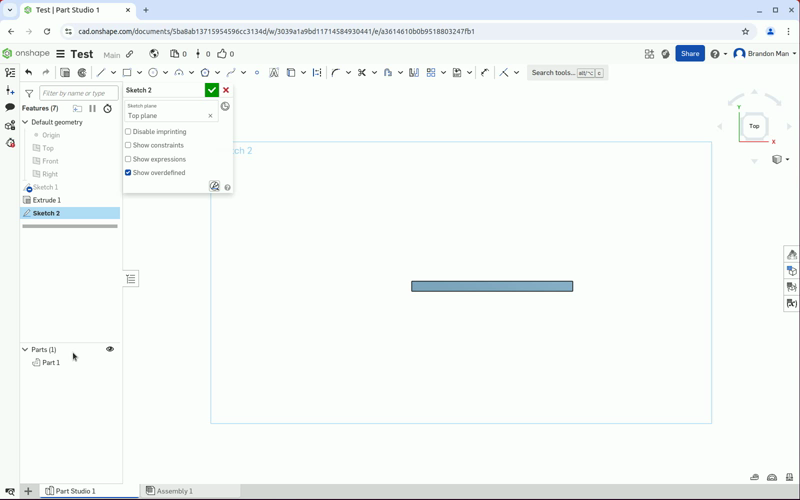
key(y)
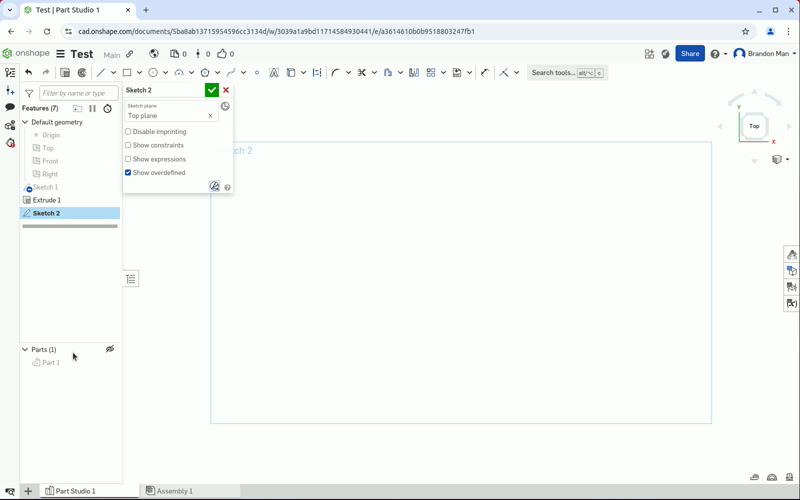
key(l)
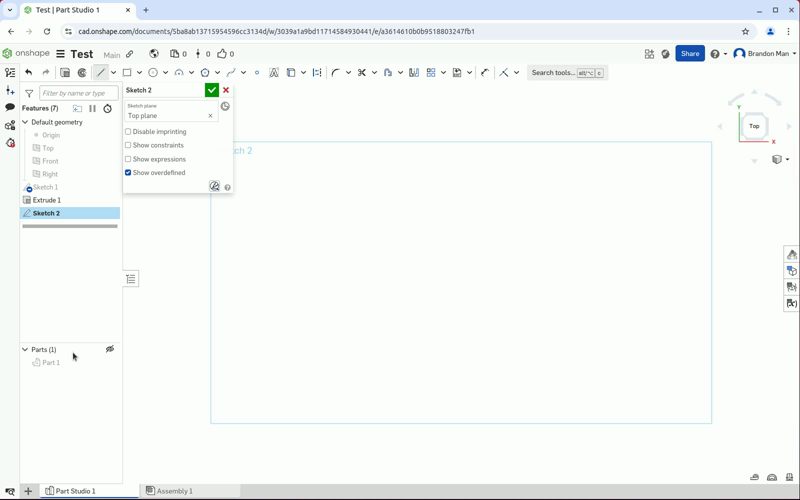
key_down(shift)
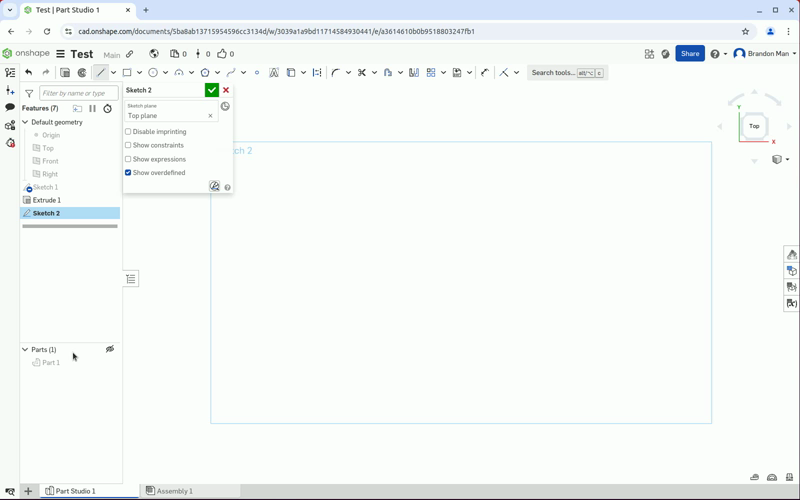
mouse_move(411, 291)
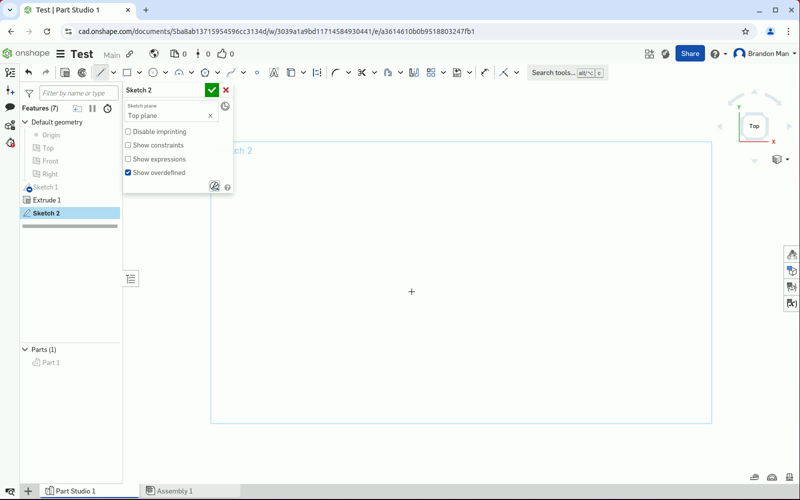
click(411, 291)
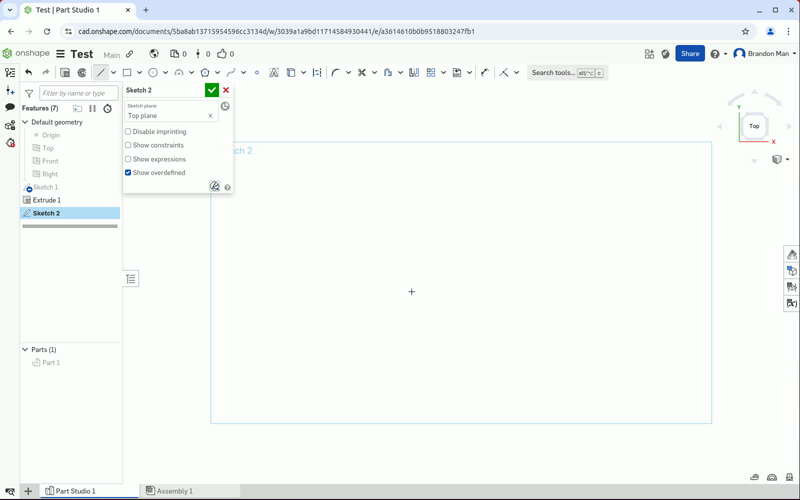
key_up(shift)
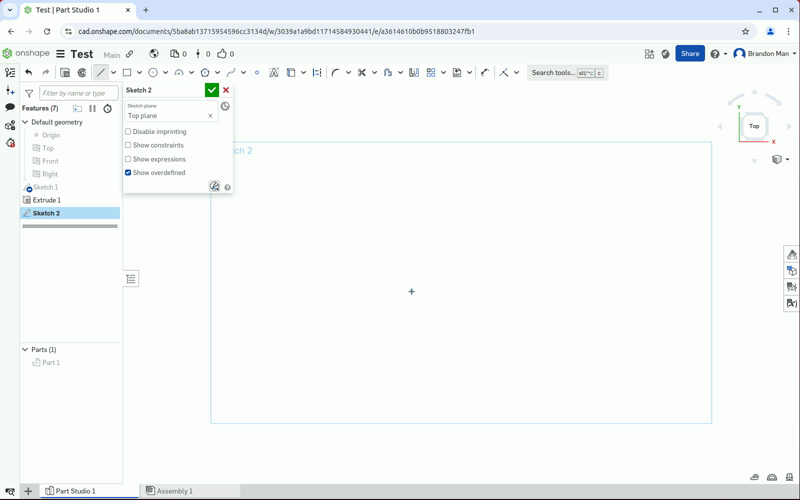
key_down(shift)
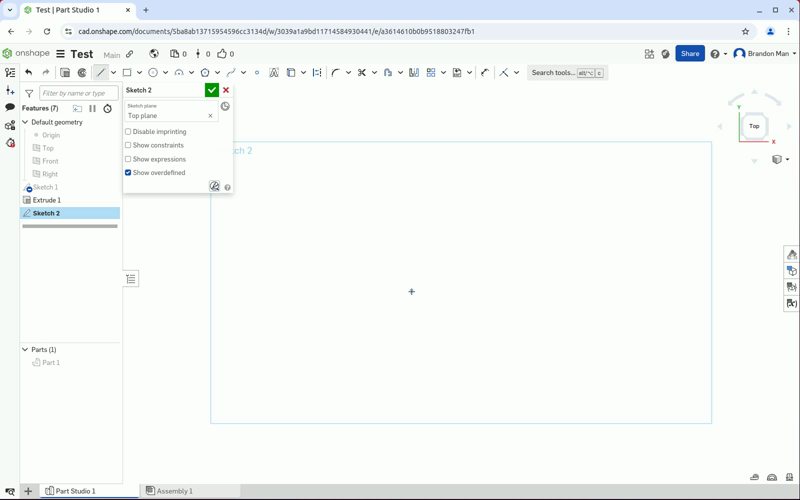
mouse_move(572, 291)
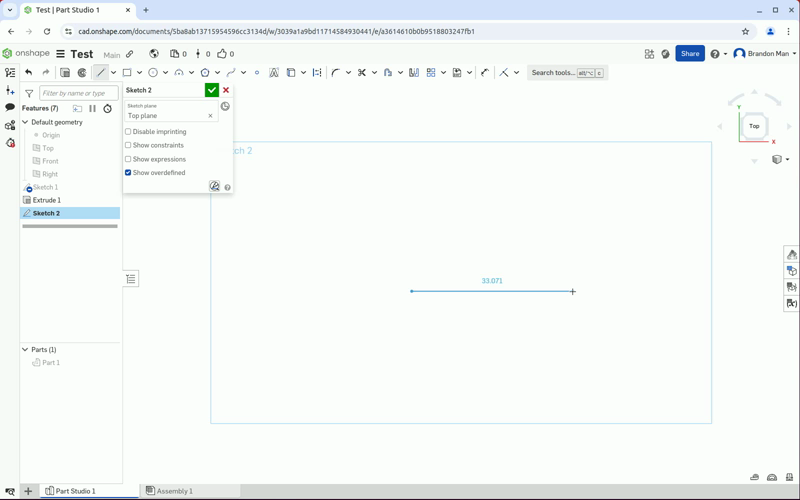
click(572, 291)
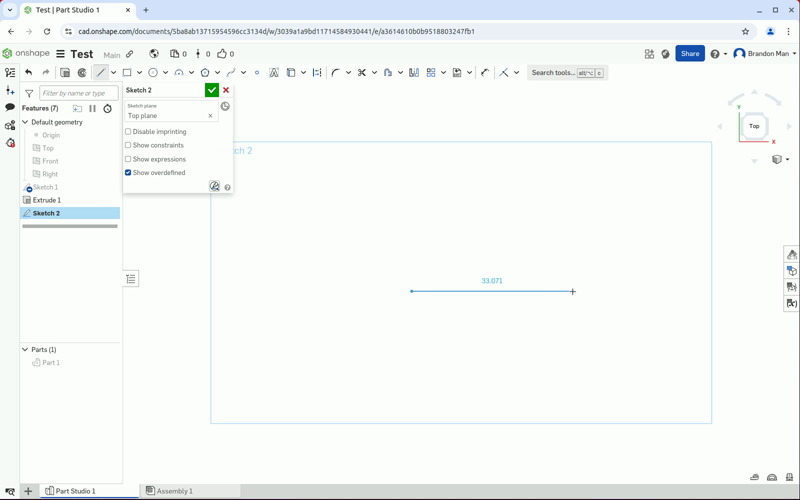
key_up(shift)
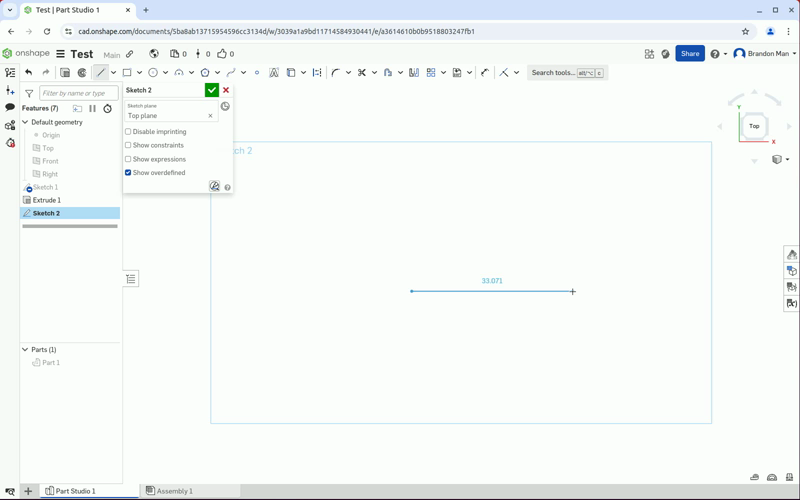
key_down(shift)
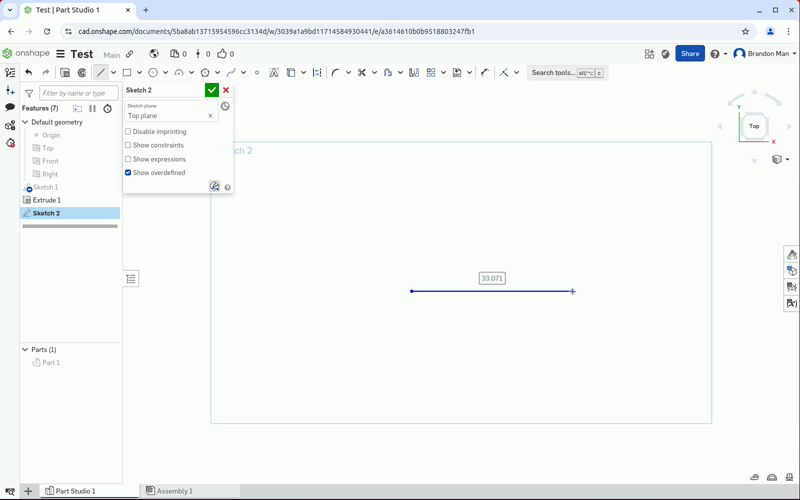
mouse_move(589, 291)
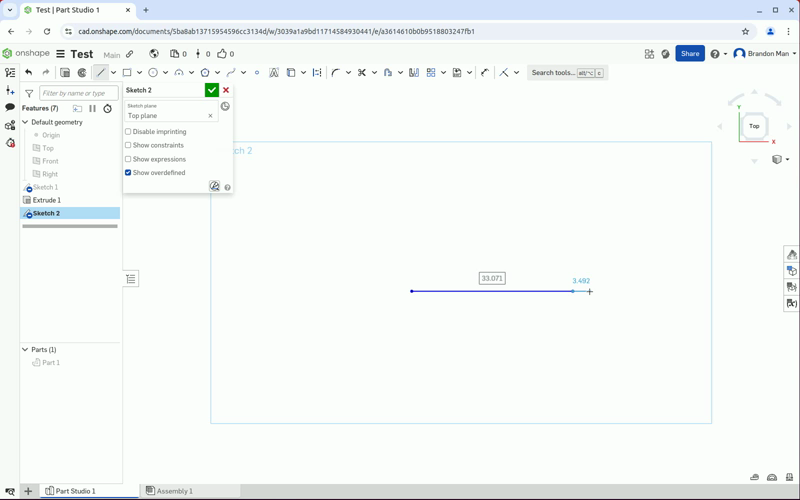
mouse_move(572, 281)
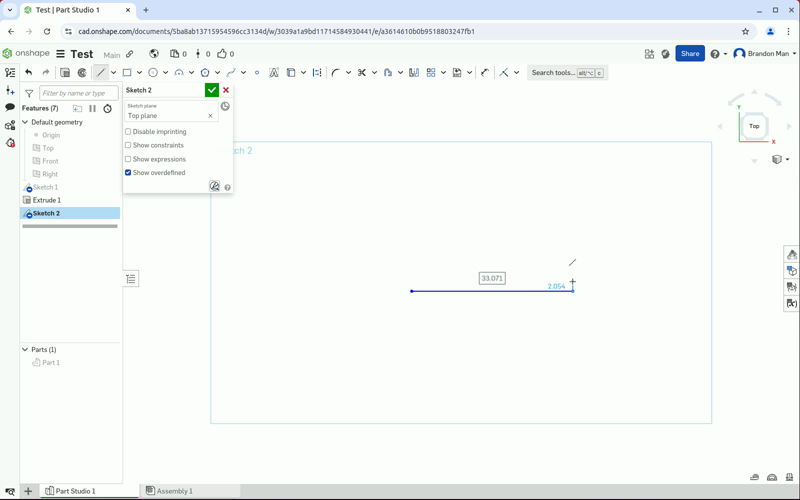
click(572, 281)
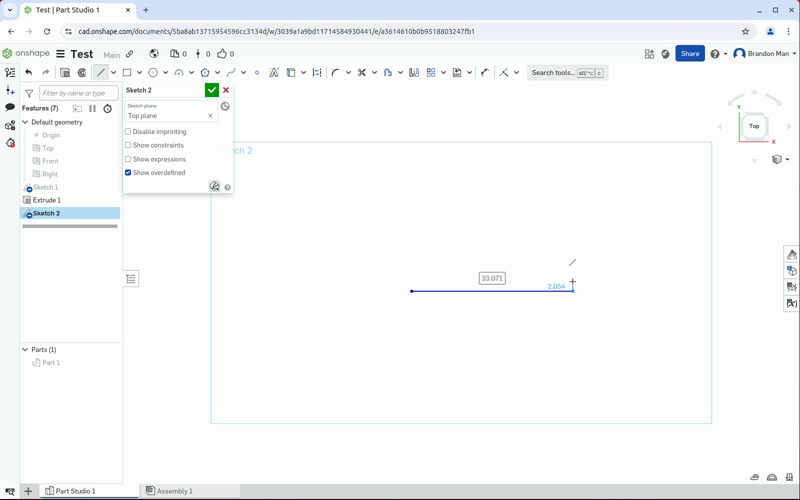
key_up(shift)
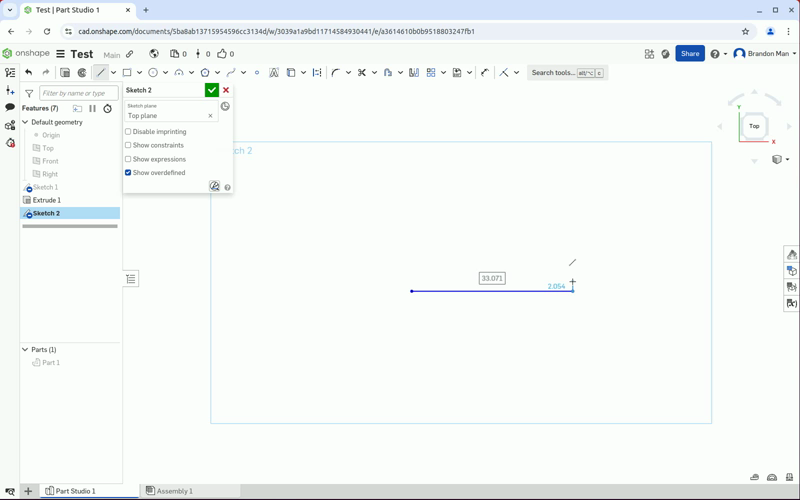
key_down(shift)
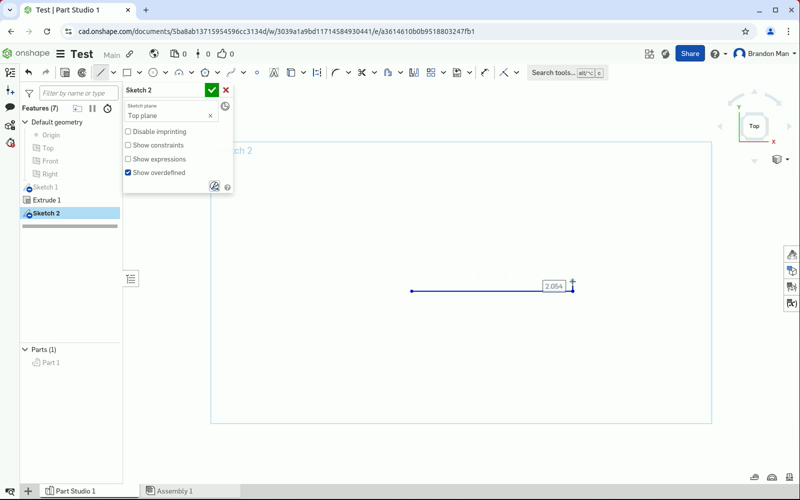
mouse_move(411, 281)
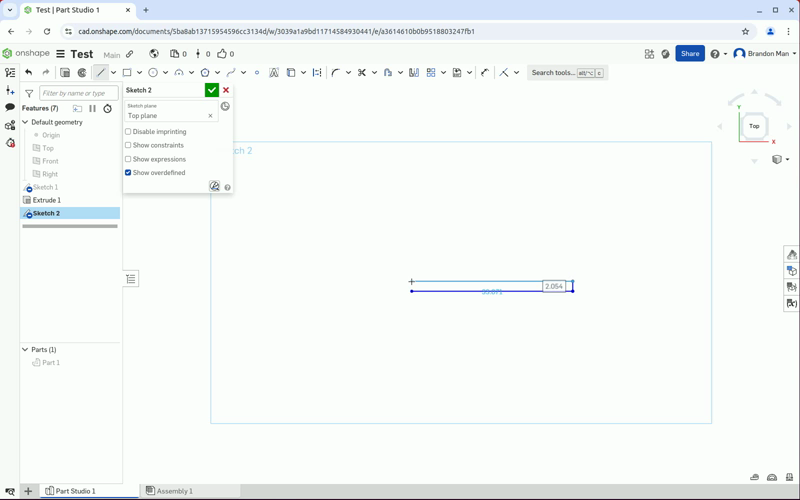
click(411, 281)
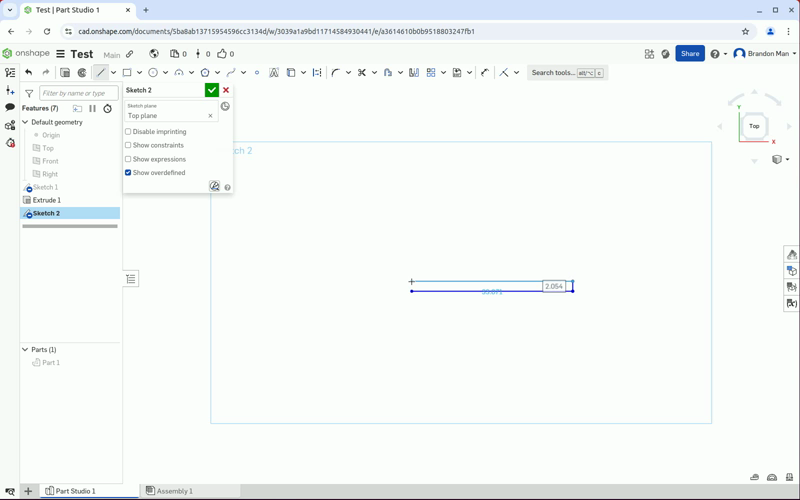
key_up(shift)
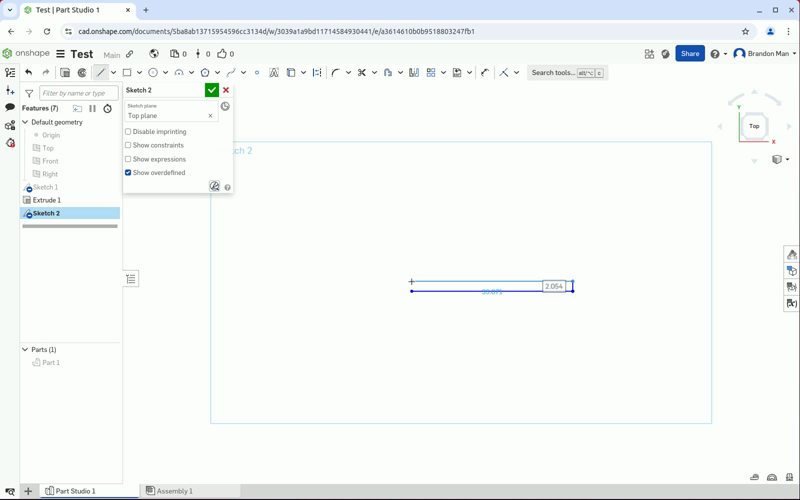
mouse_move(441, 281)
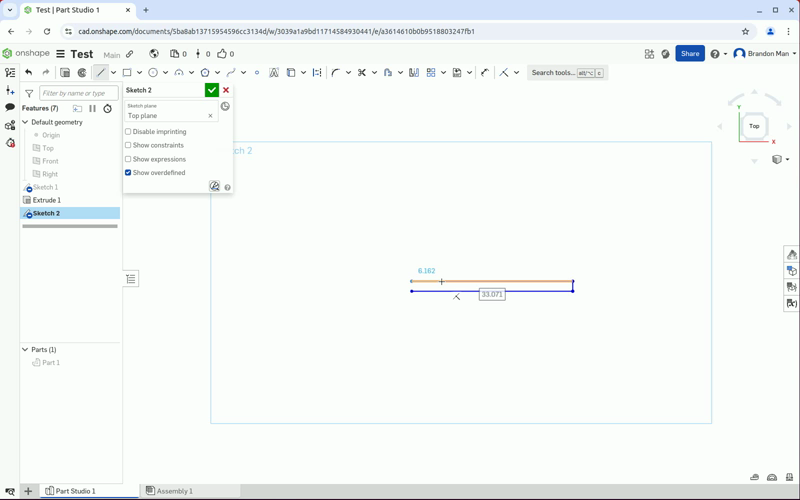
key_down(shift)
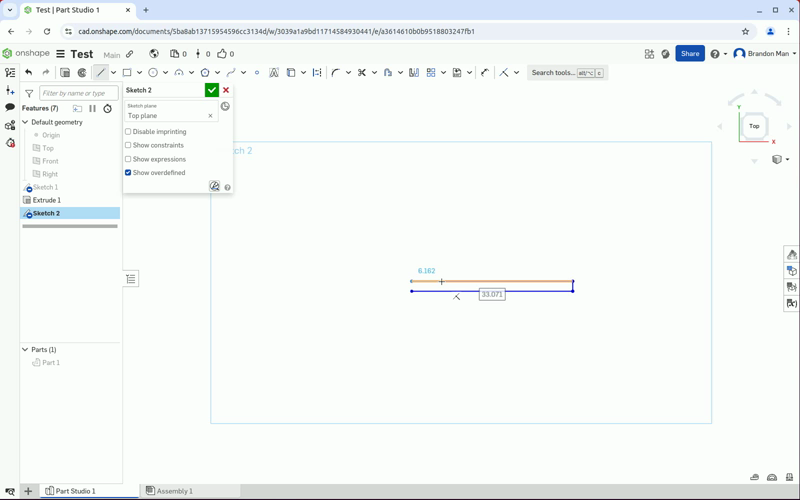
mouse_move(411, 291)
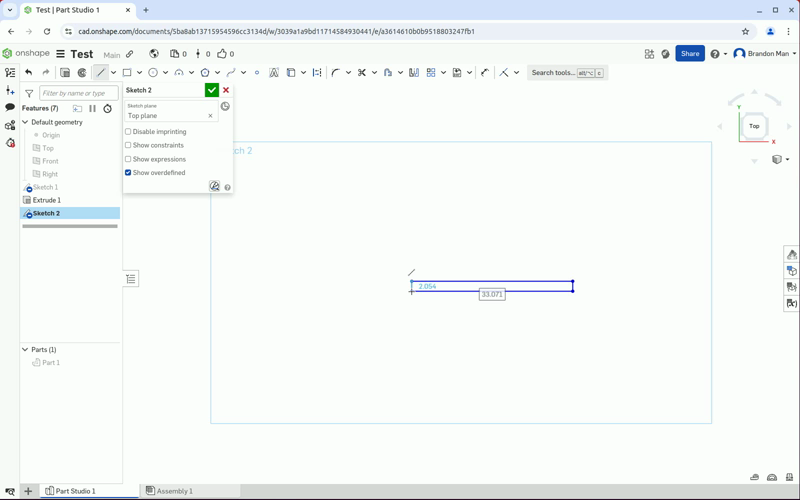
key_up(shift)
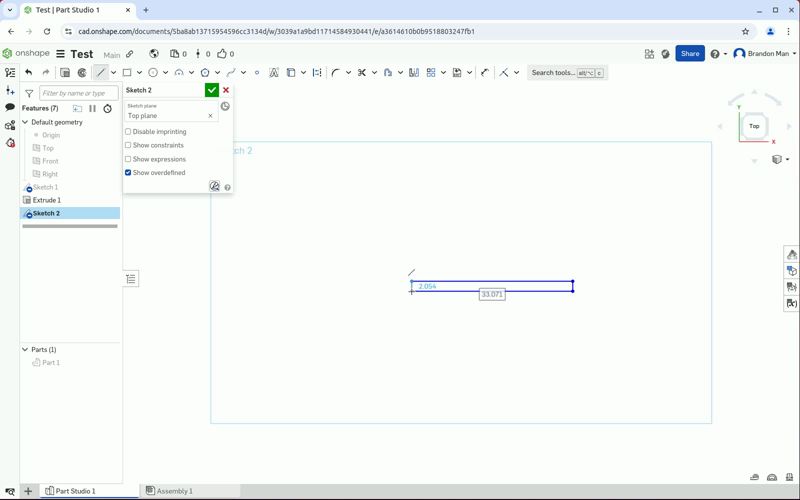
click(411, 291)
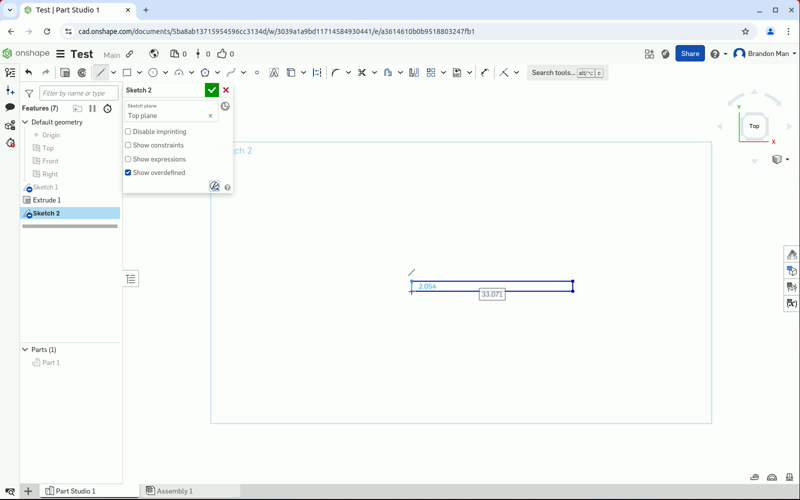
key(esc)
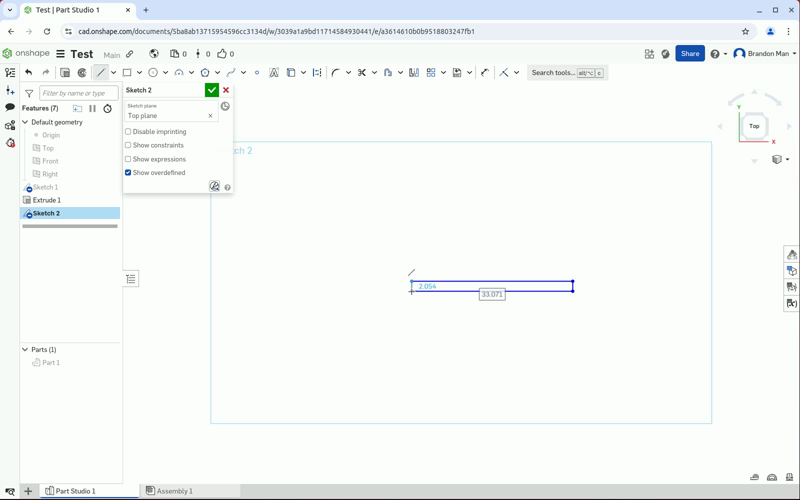
mouse_move(413, 285)
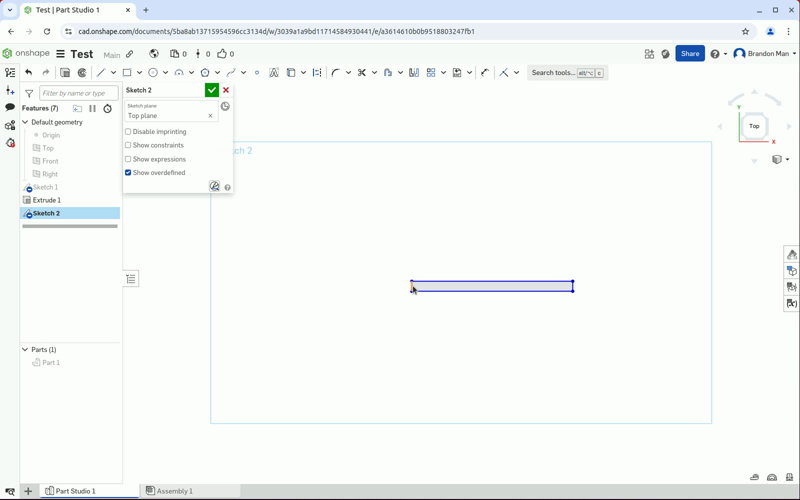
scroll(6)
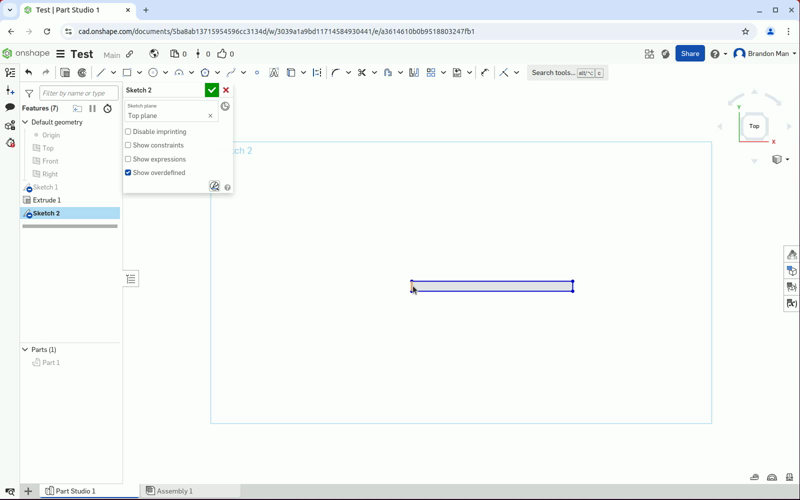
scroll(6)
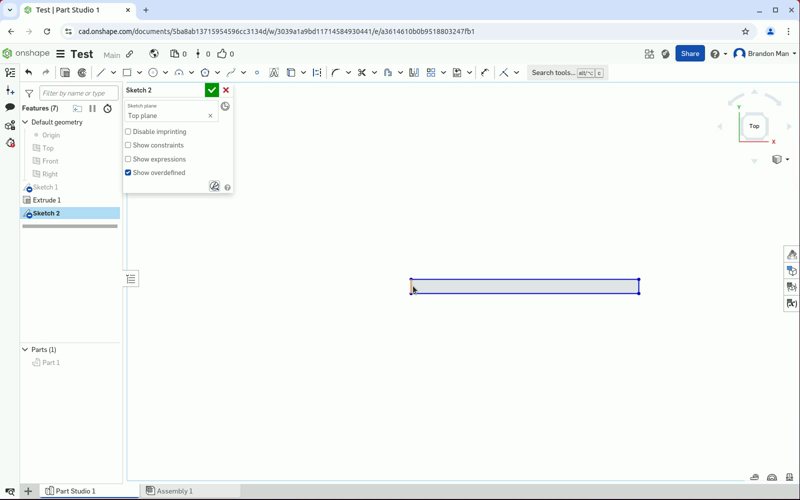
scroll(6)
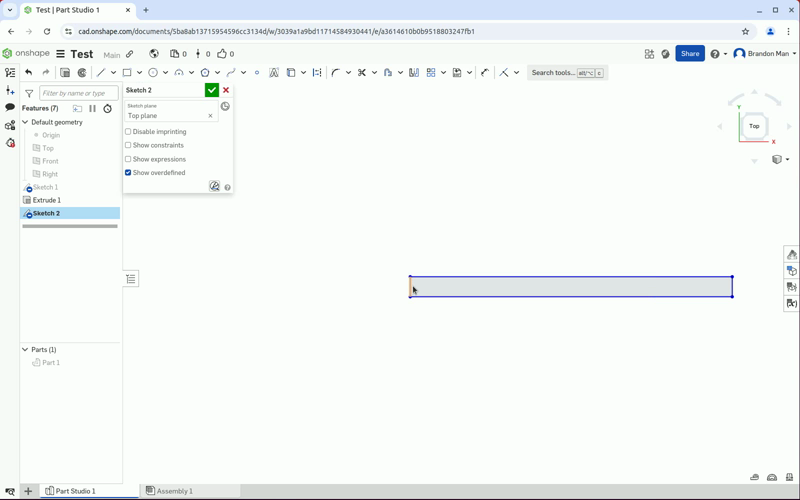
scroll(6)
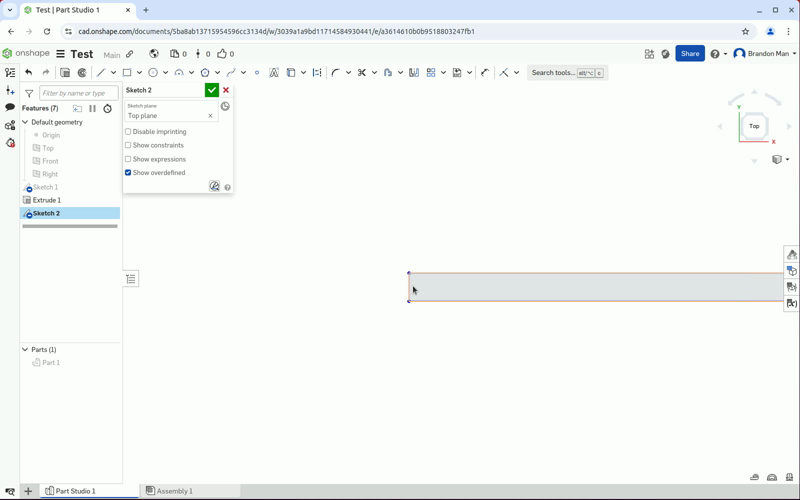
scroll(6)
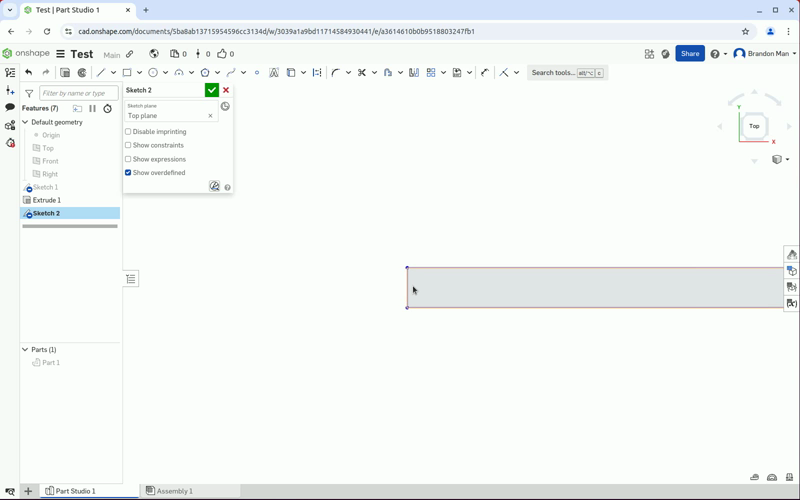
scroll(6)
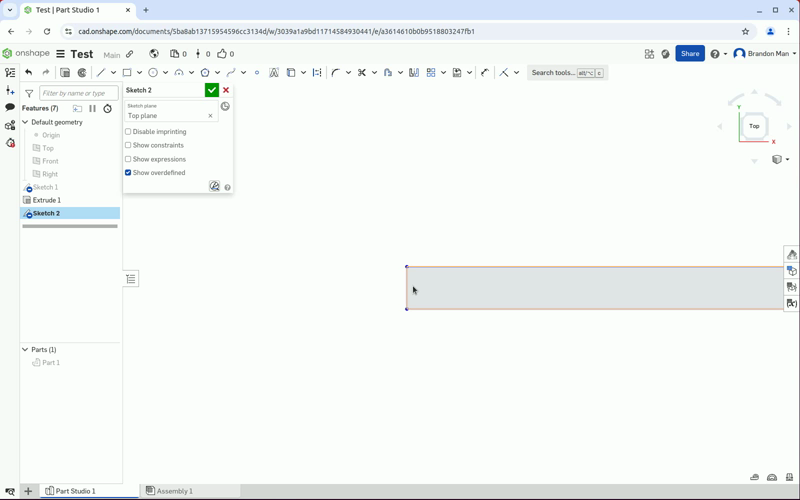
scroll(6)
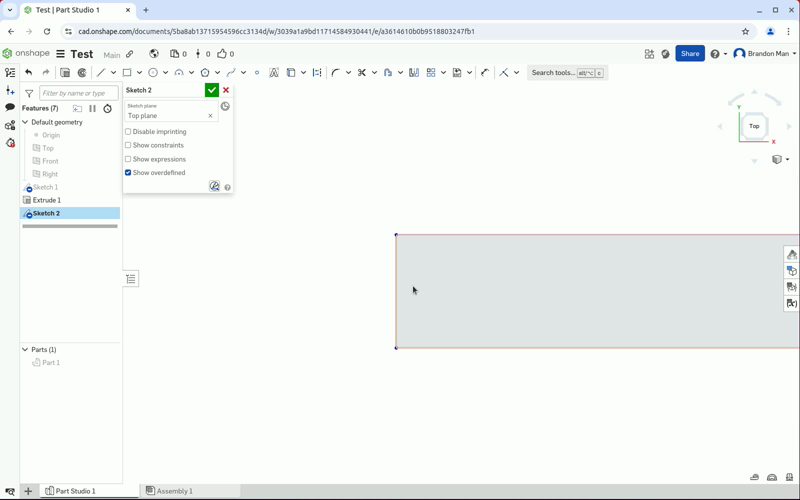
click(413, 285)
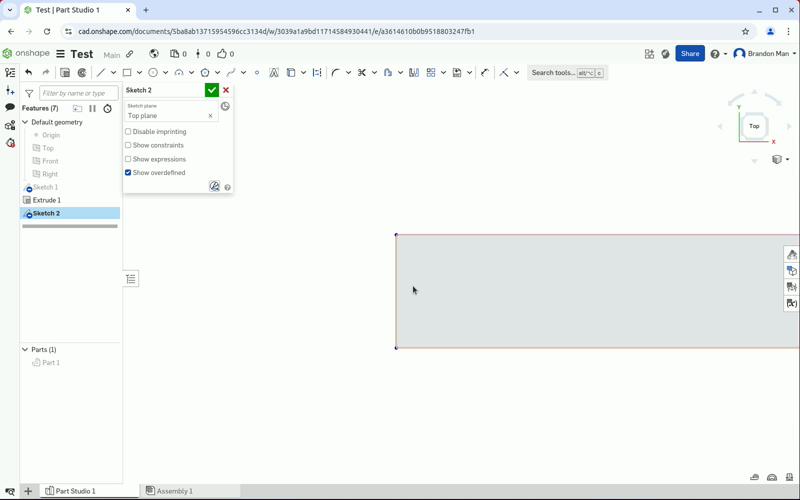
scroll(-6)
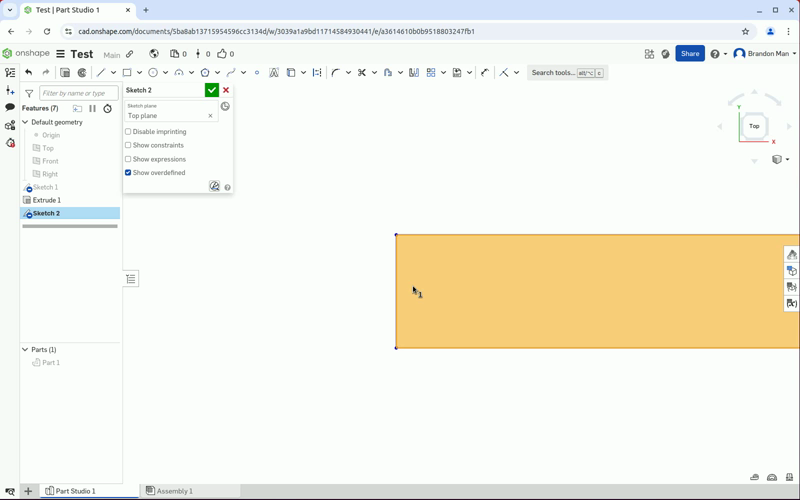
scroll(-6)
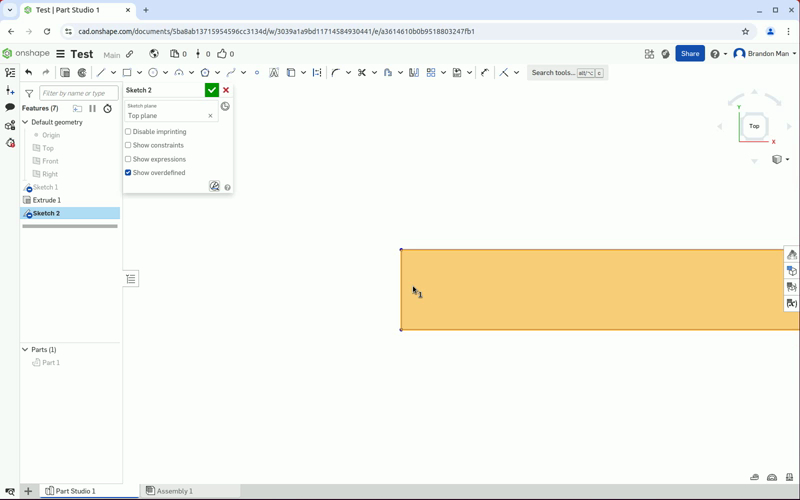
scroll(-6)
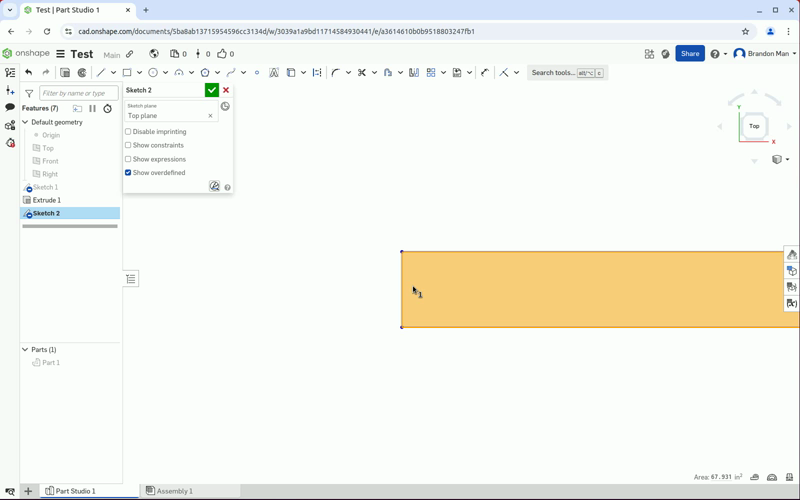
scroll(-6)
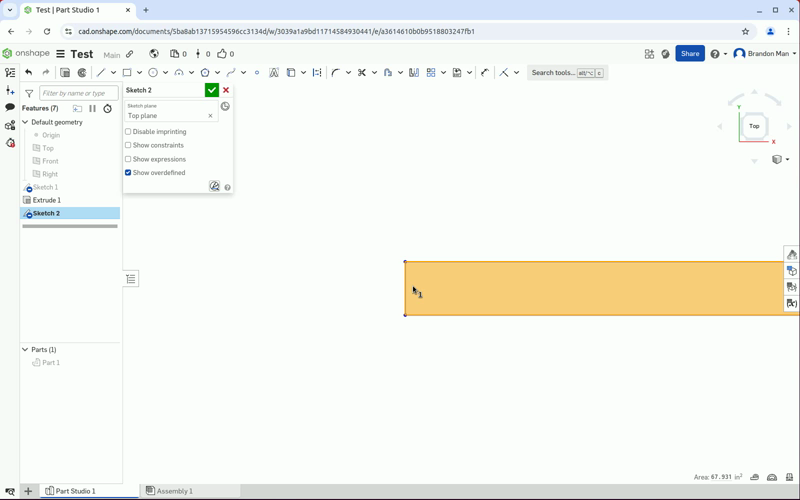
scroll(-6)
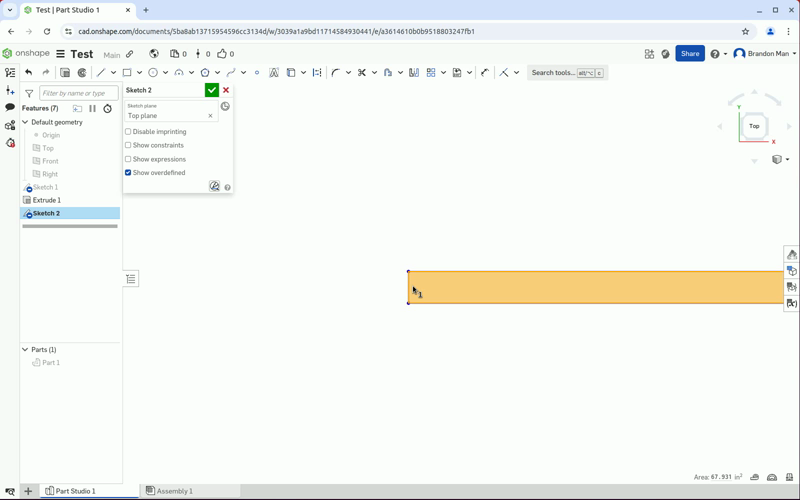
scroll(-6)
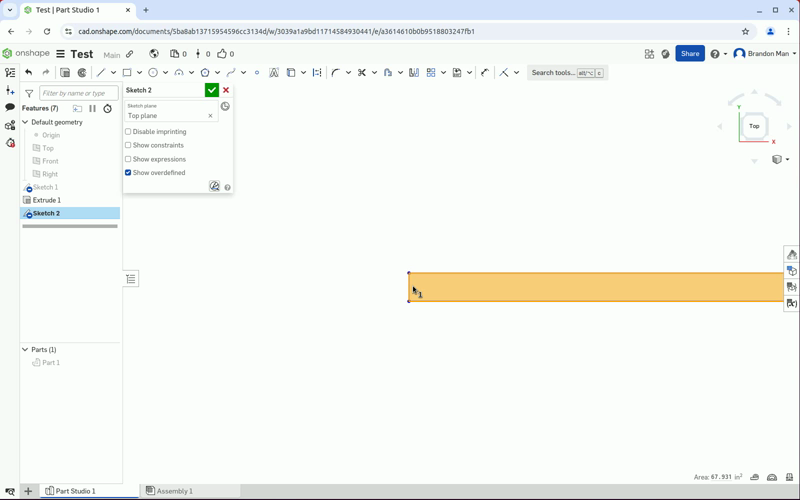
scroll(-6)
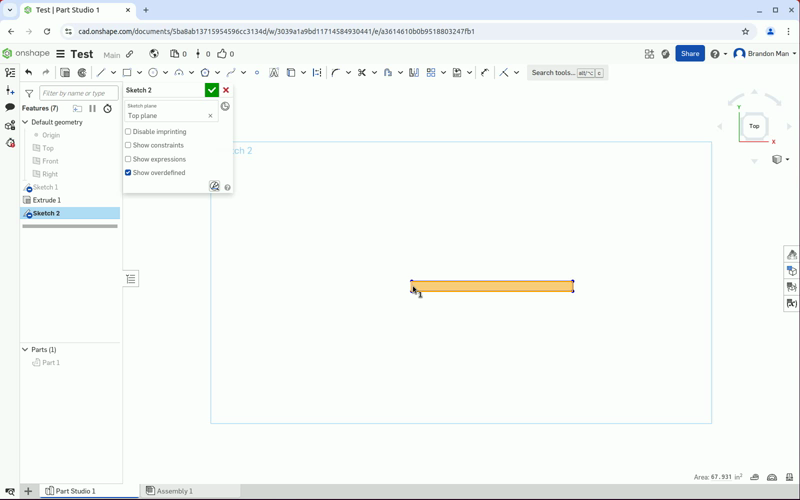
mouse_move(73, 352)
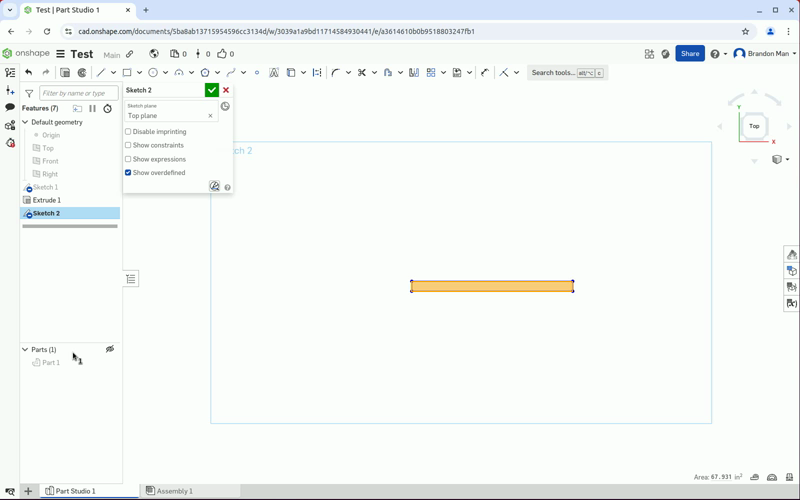
key(shift+y)
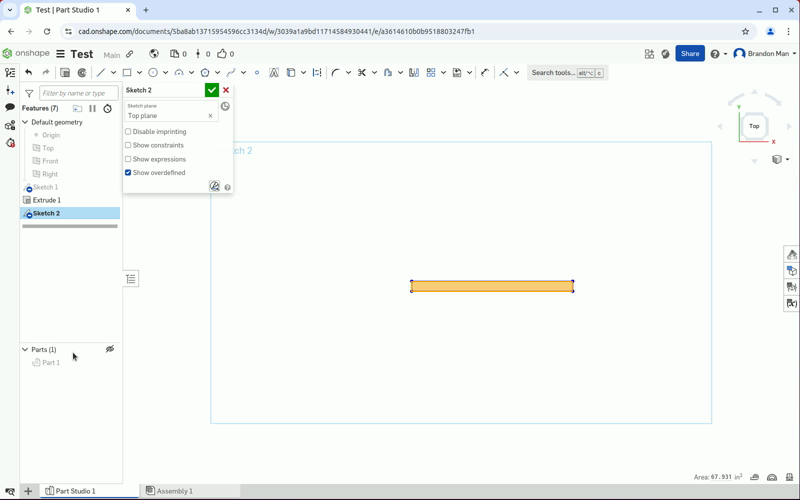
key(shift+e)
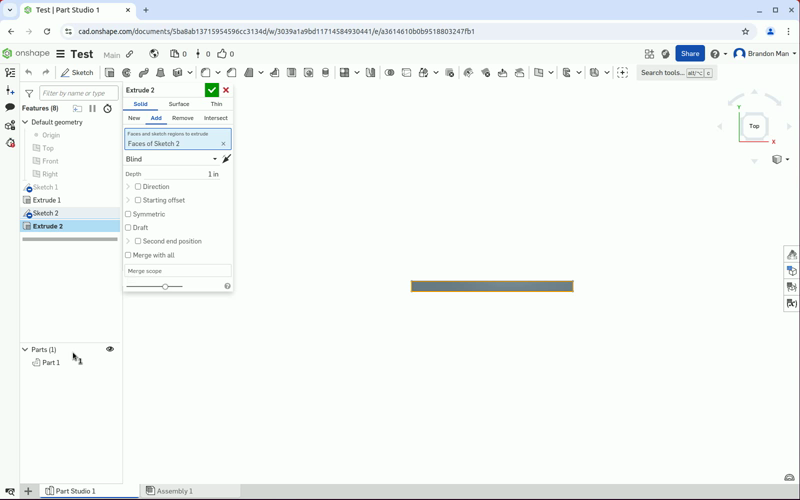
mouse_move(143, 106)
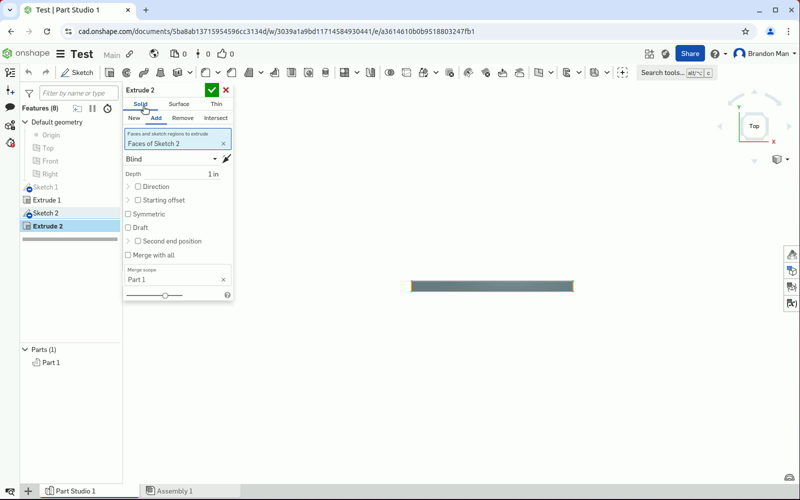
click(143, 106)
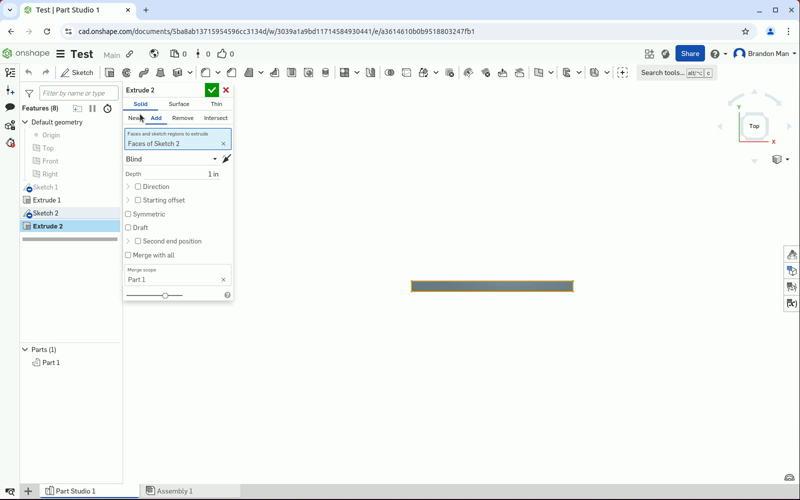
mouse_move(137, 120)
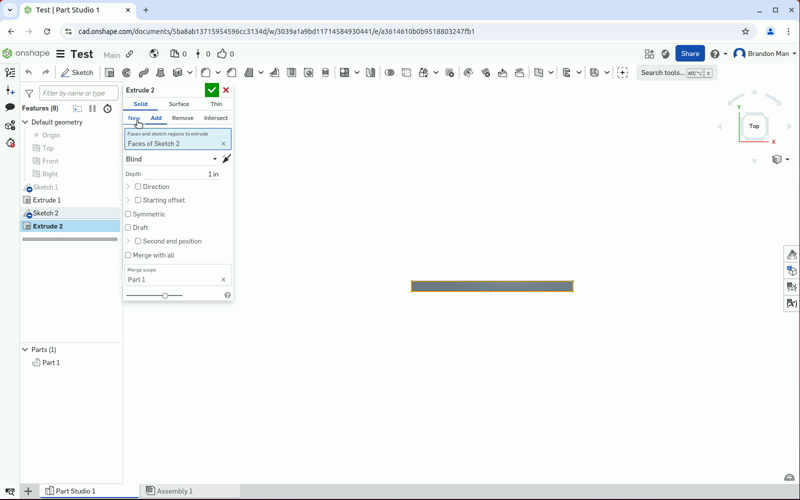
click(137, 120)
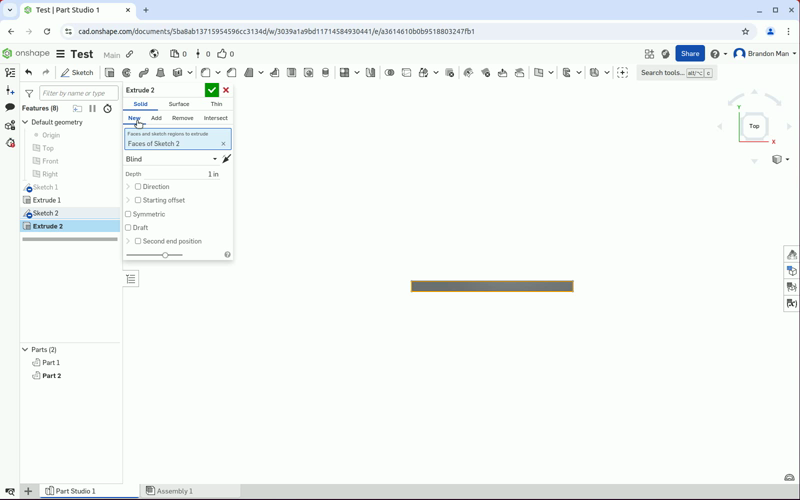
key(tab, 4)
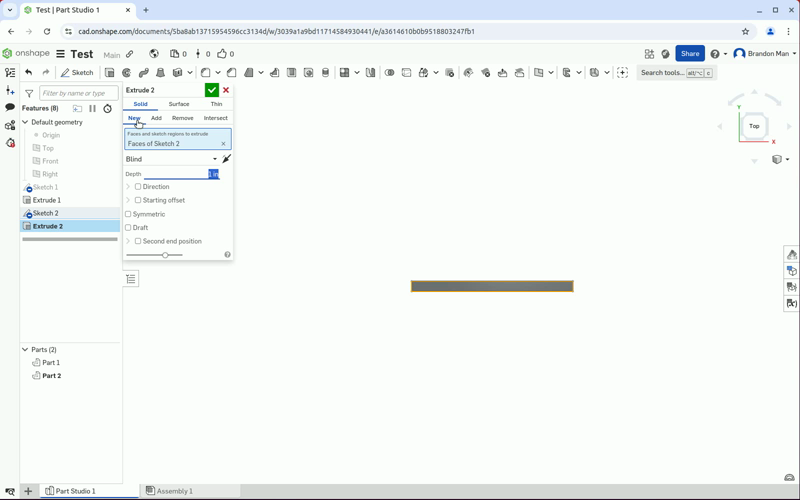
text(0.963)
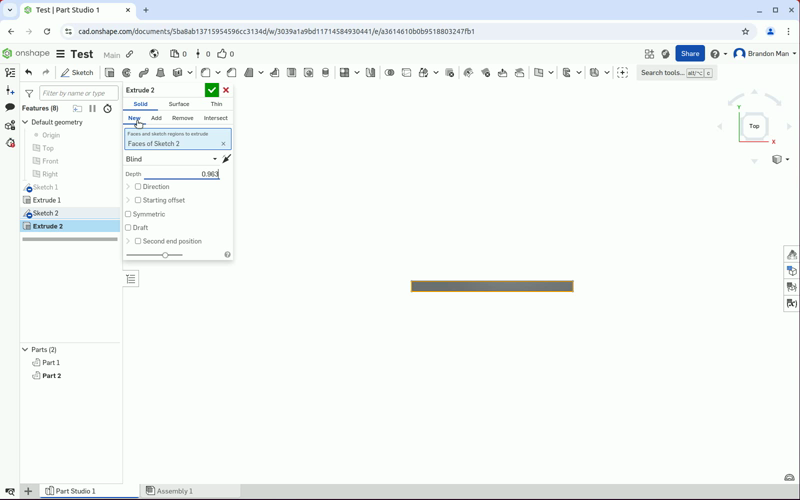
key(enter)
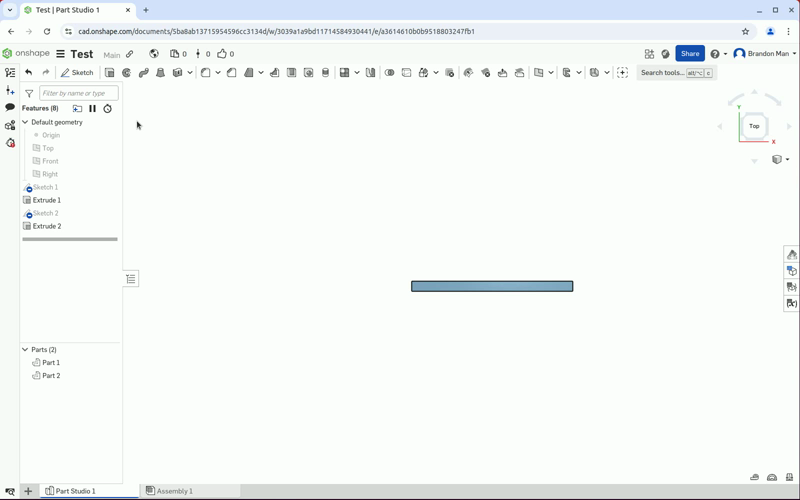
key(shift+h)
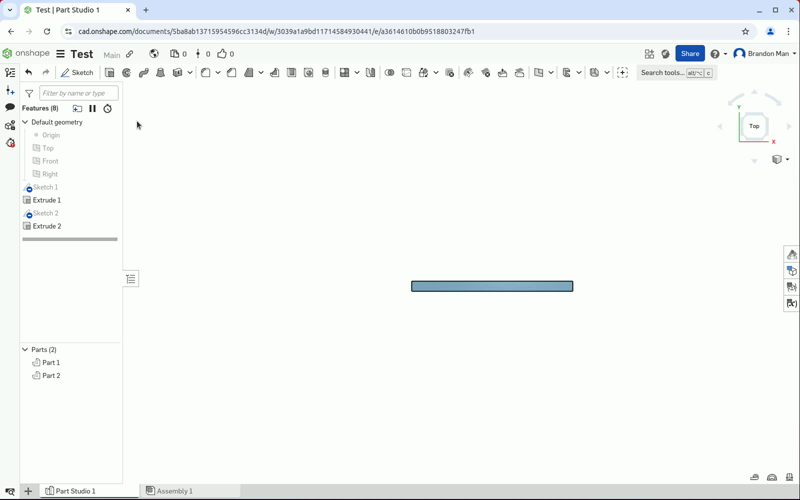
key(shift+h)
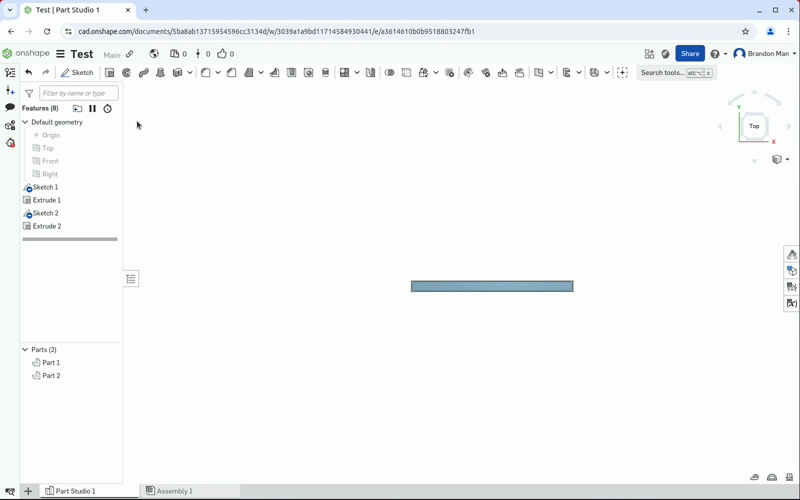
key(shift+7)
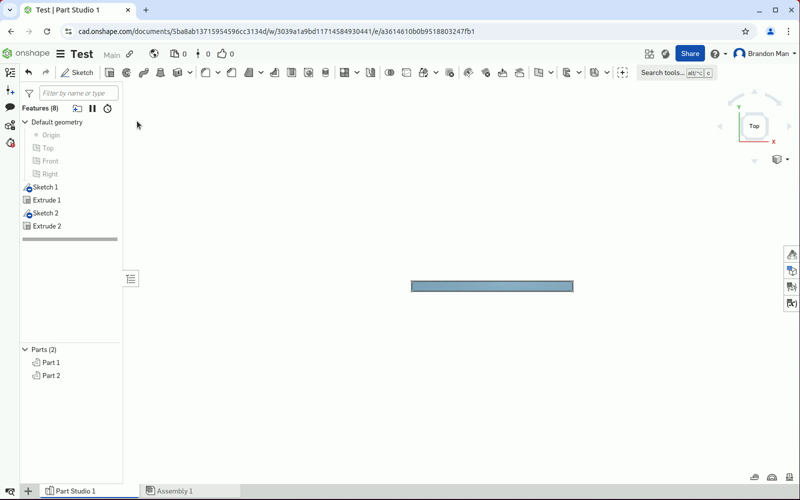
key(up, 3)
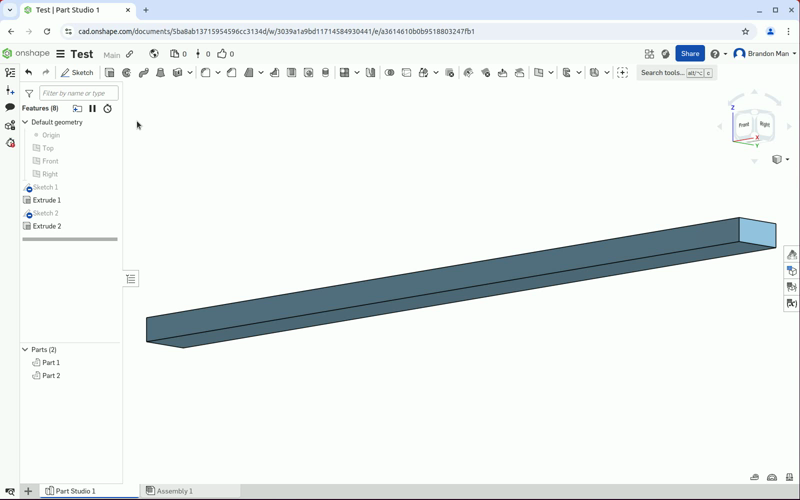
key(left, 3)
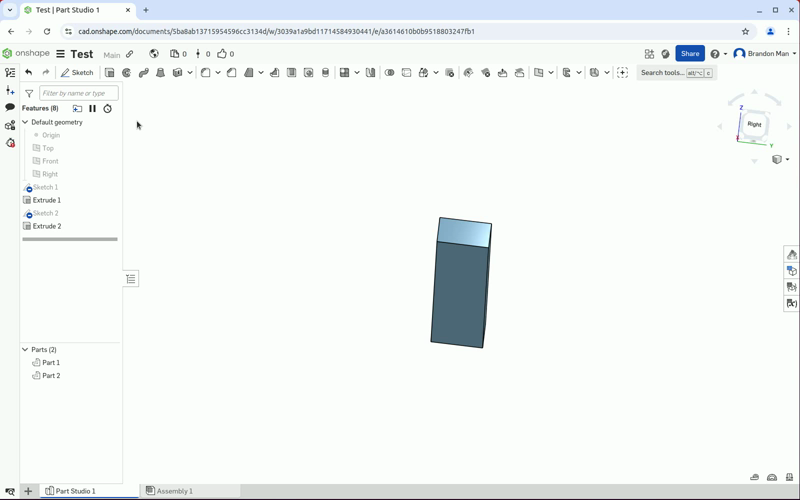
key(right, 3)
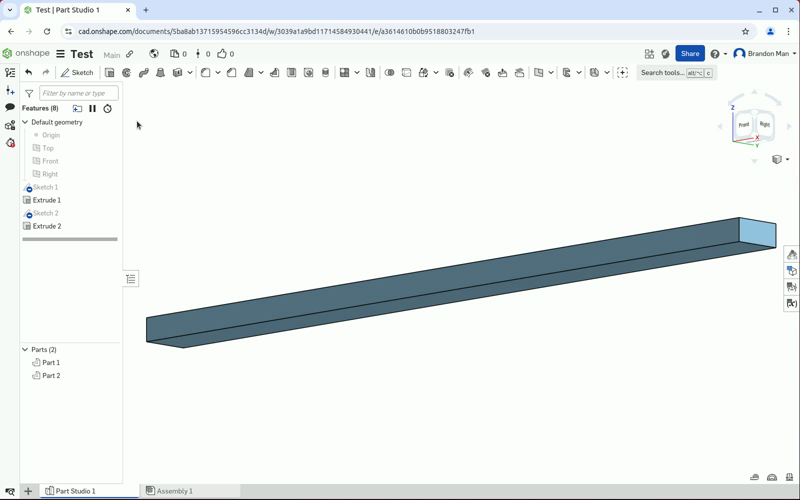
key(down, 3)
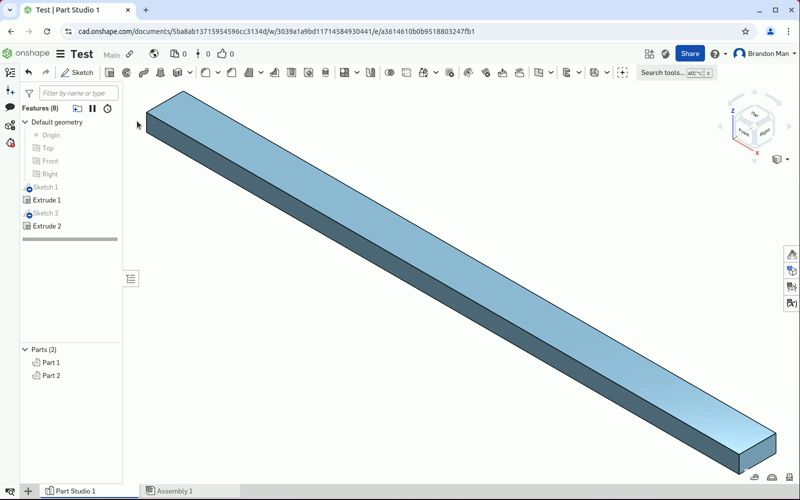
mouse_move(73, 189)
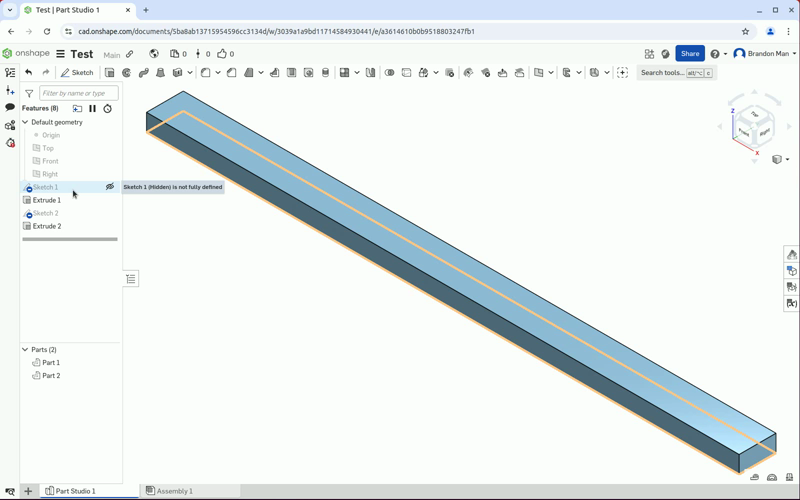
click(73, 189)